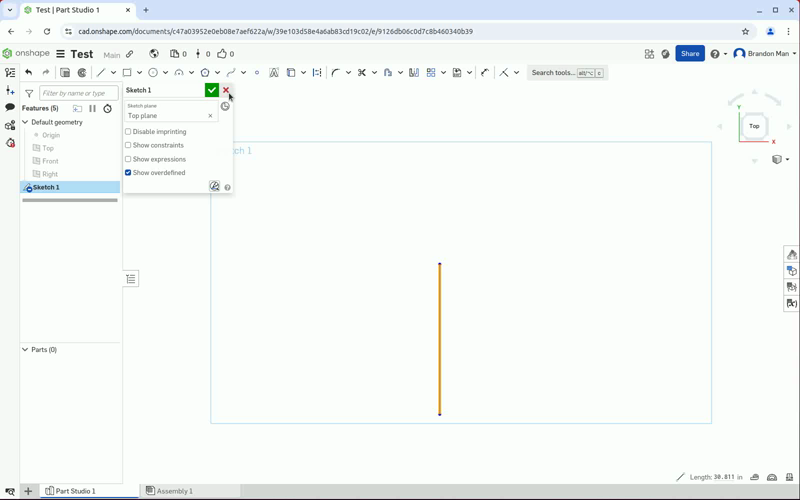
key(shift+h)
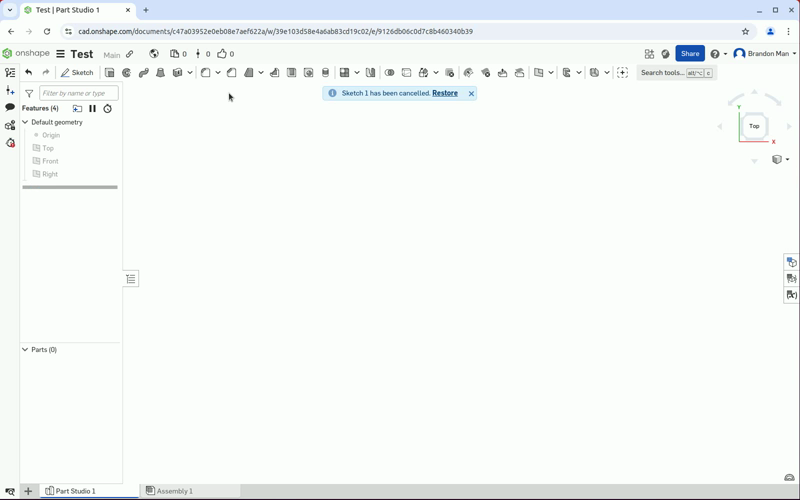
mouse_move(73, 352)
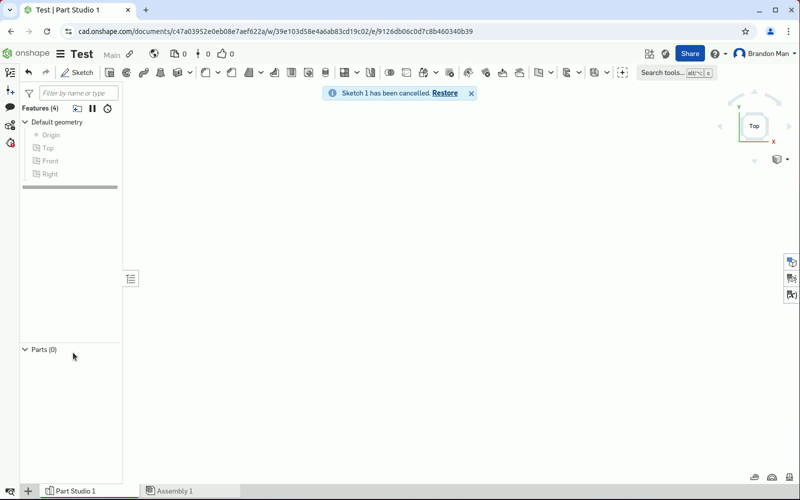
key(y)
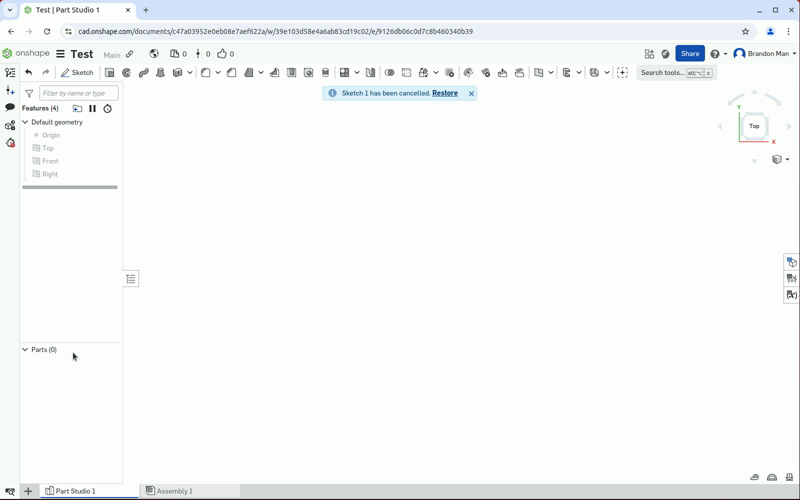
key(shift+p)
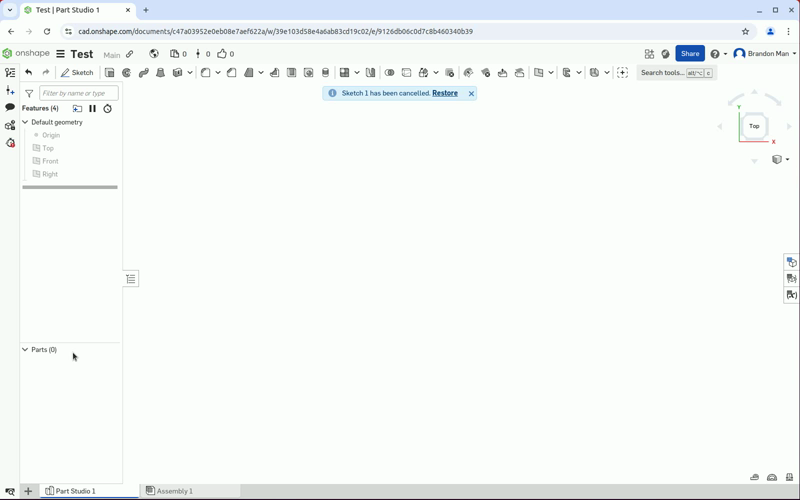
key(space)
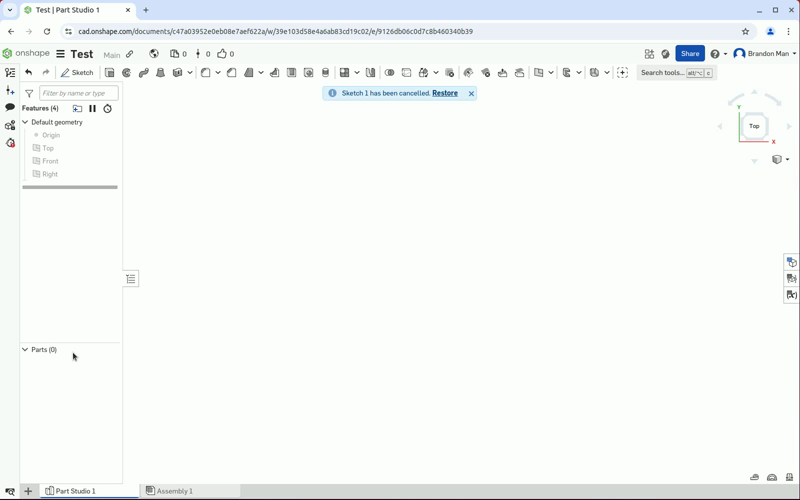
key_down(shift)
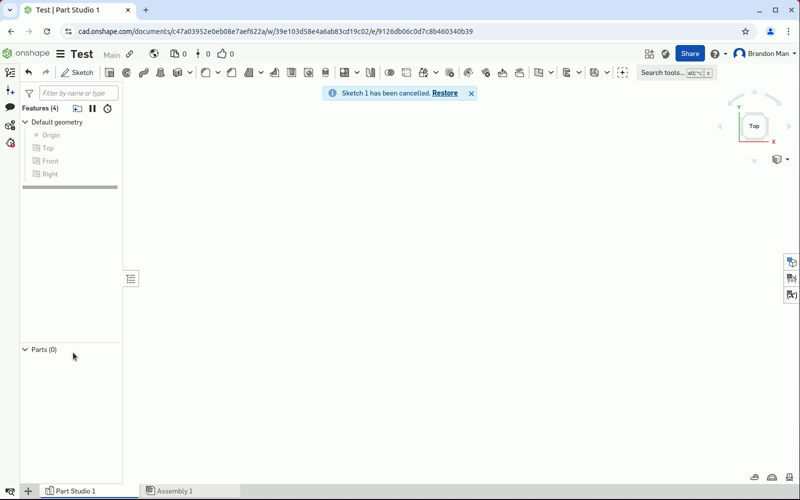
key(up)
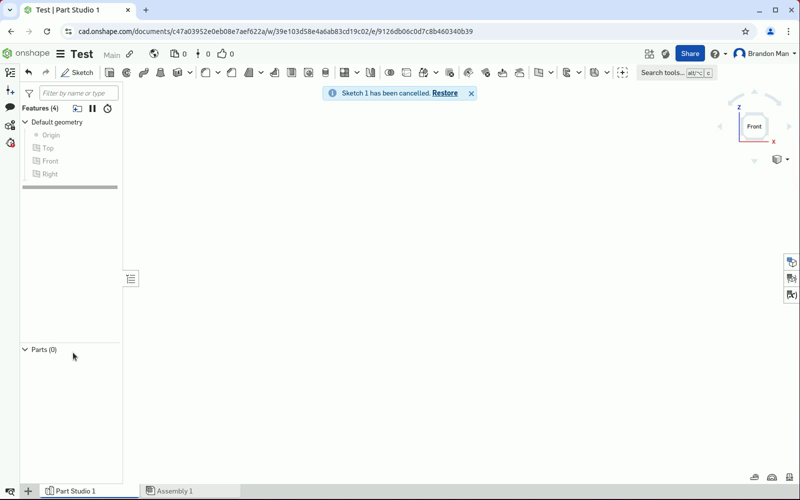
key_up(shift)
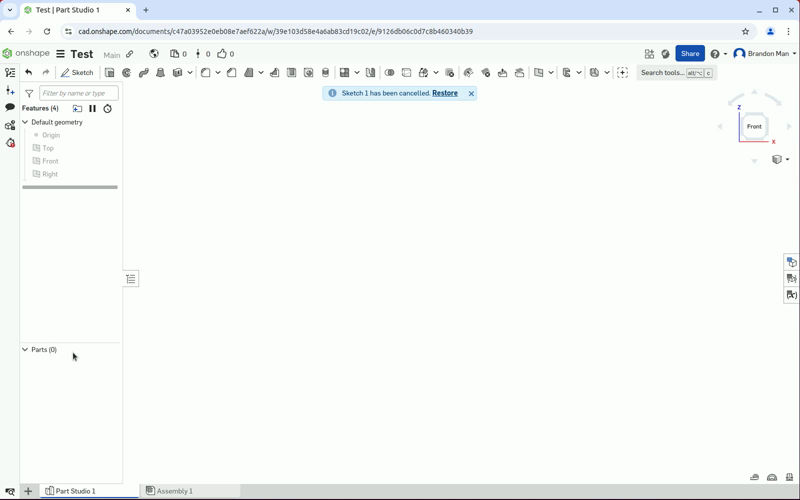
mouse_move(73, 352)
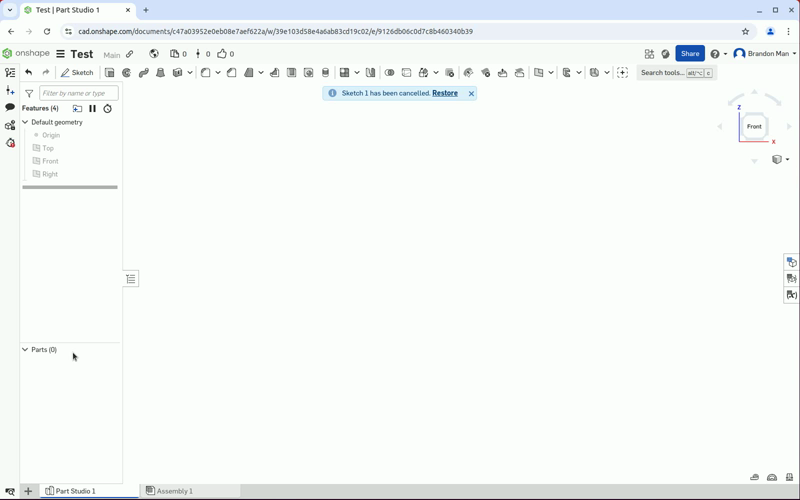
key(shift+y)
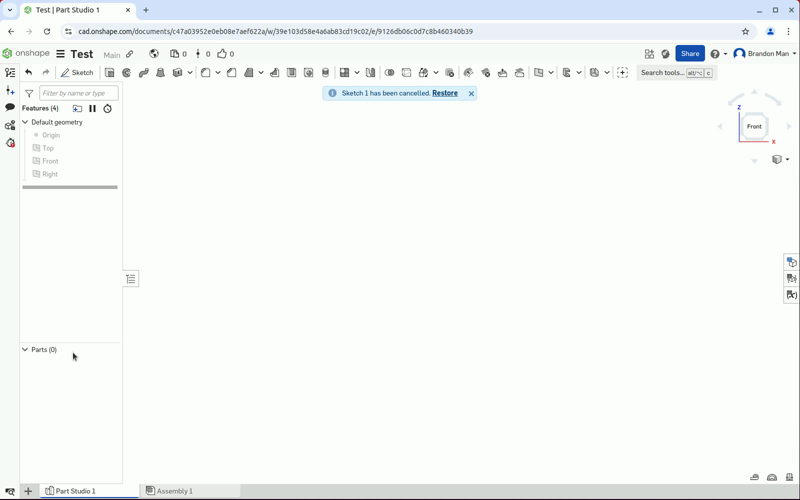
key(shift+s)
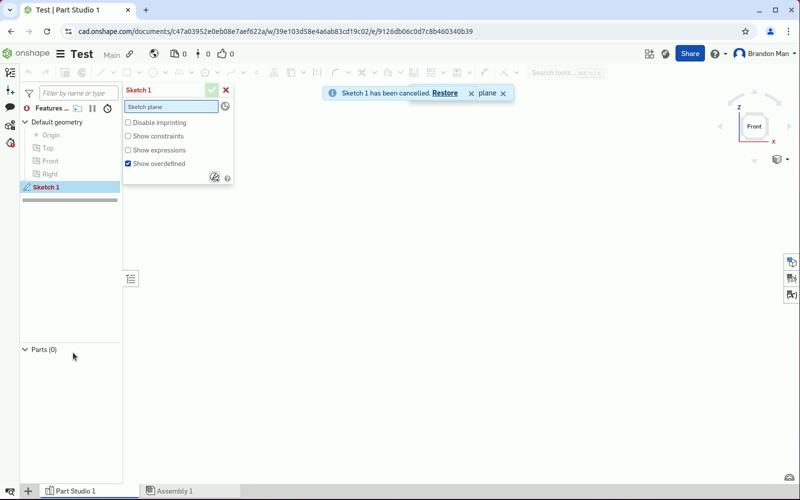
mouse_move(73, 163)
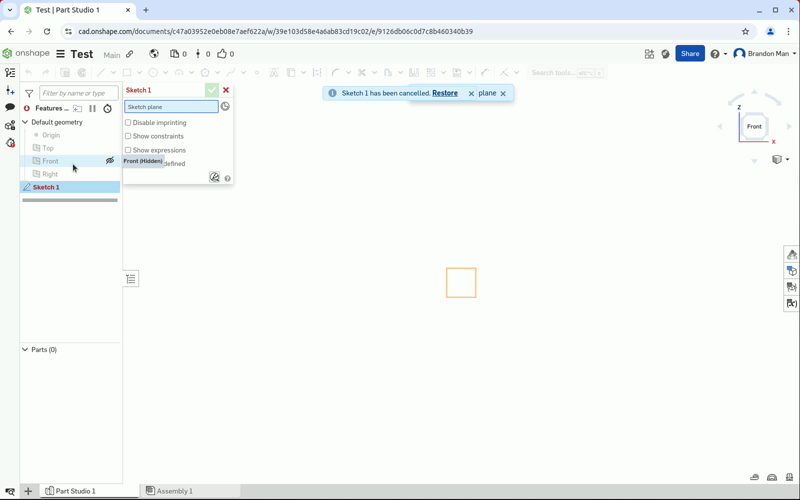
click(73, 163)
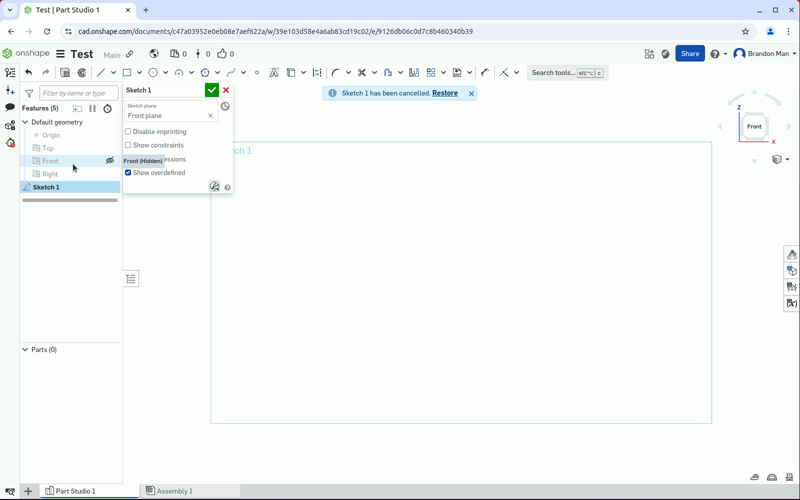
mouse_move(73, 352)
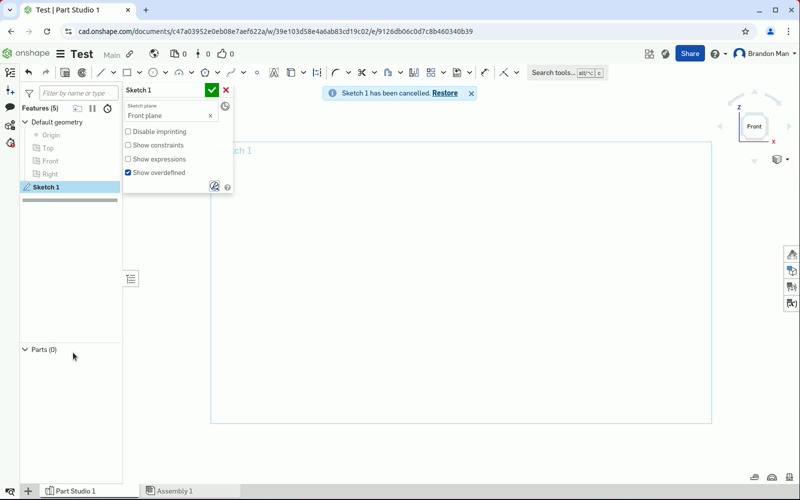
key(y)
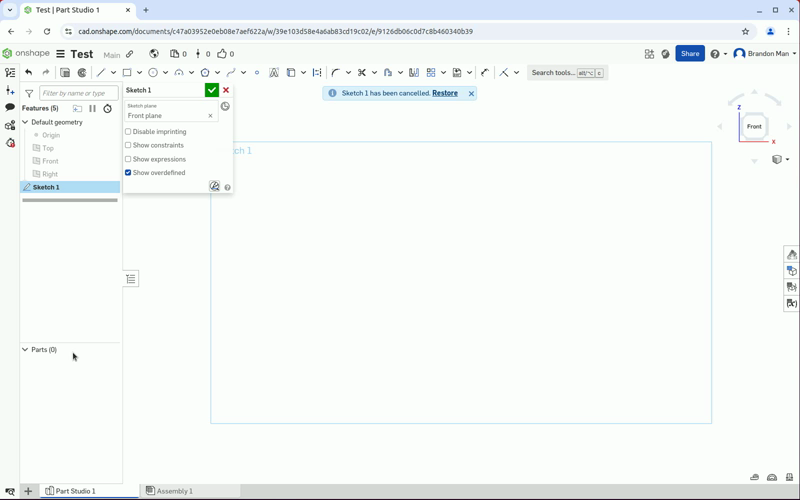
key(l)
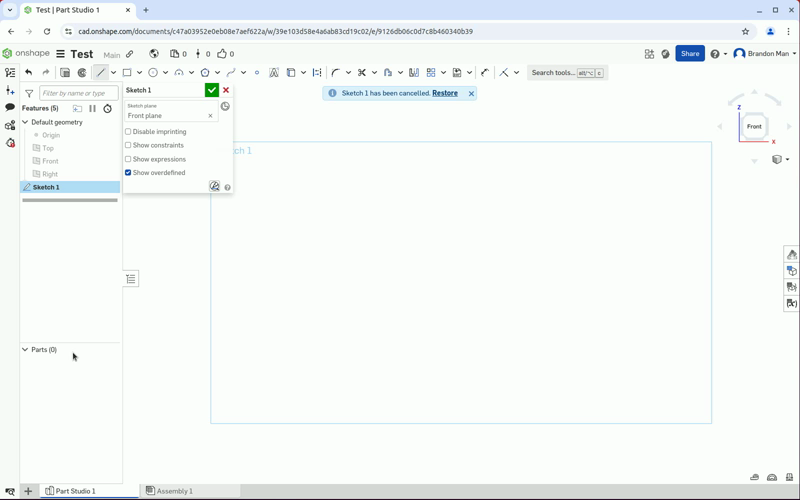
key_down(shift)
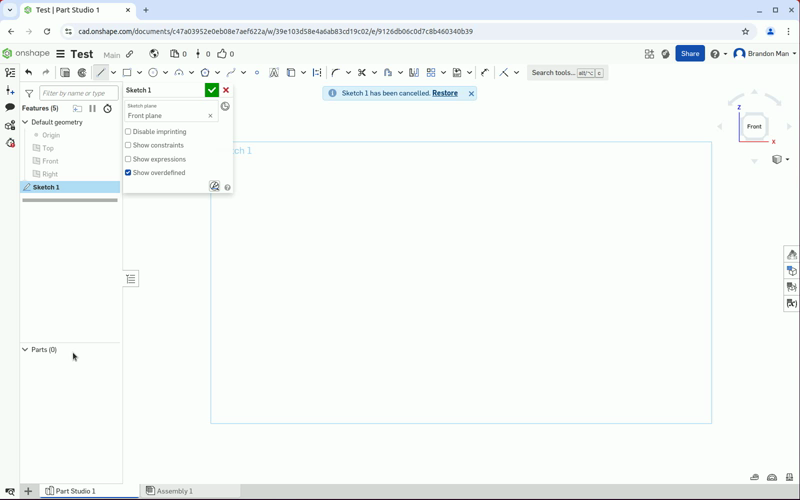
mouse_move(424, 285)
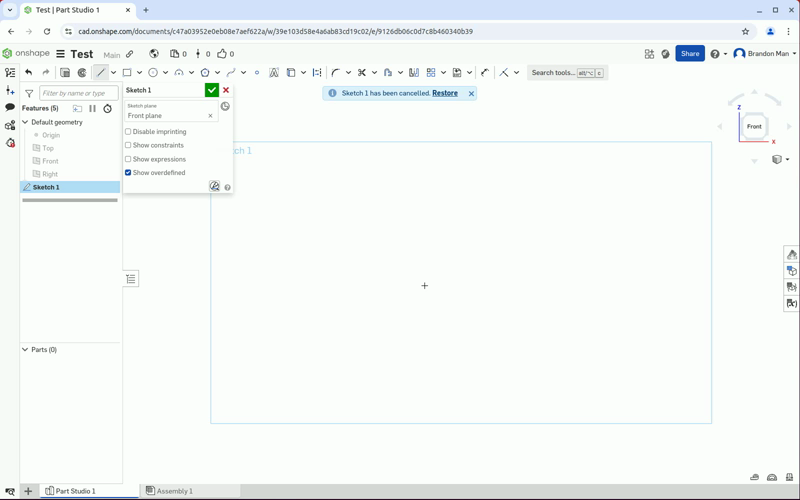
click(424, 285)
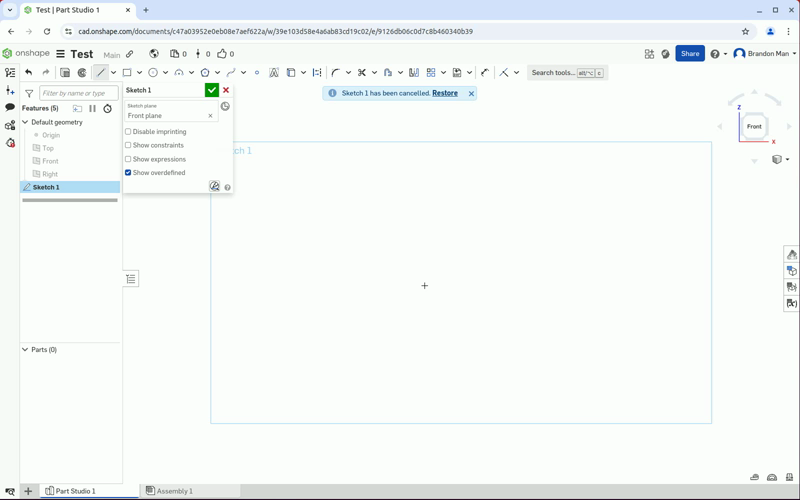
key_up(shift)
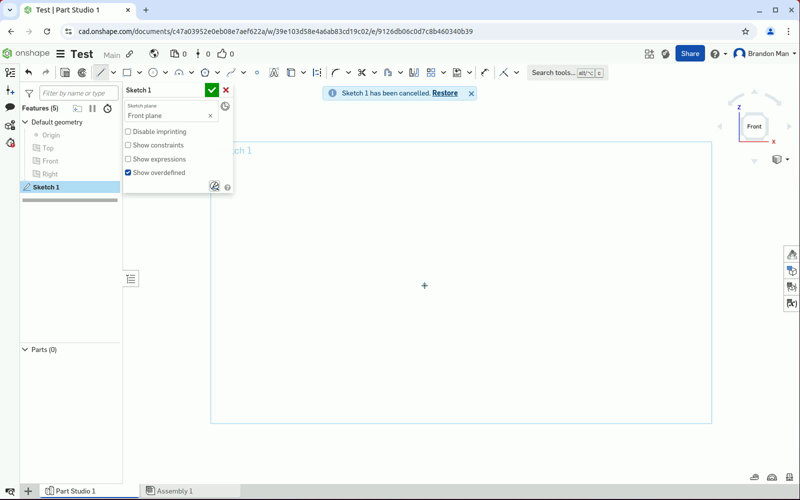
key_down(shift)
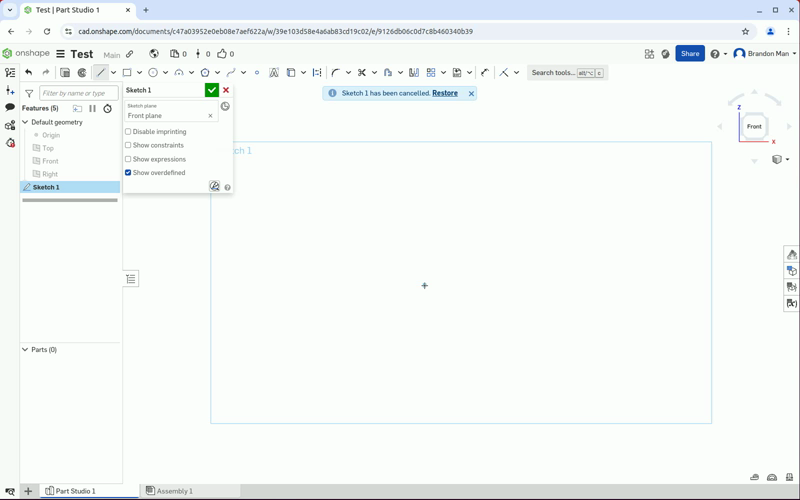
mouse_move(497, 285)
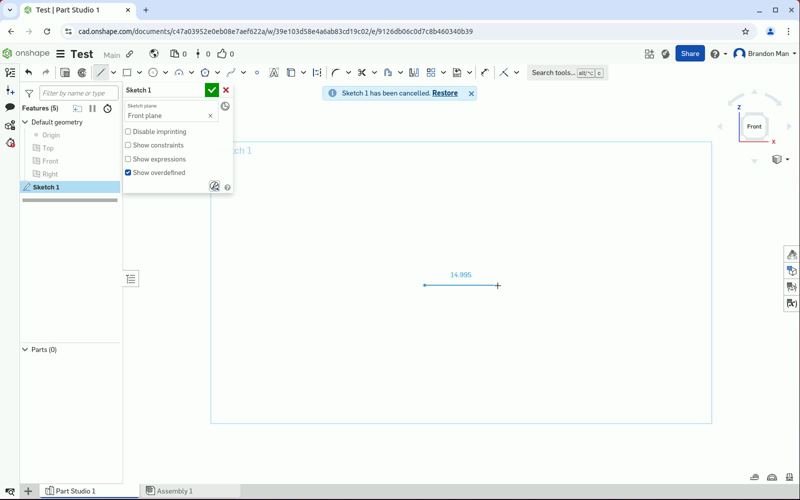
click(497, 285)
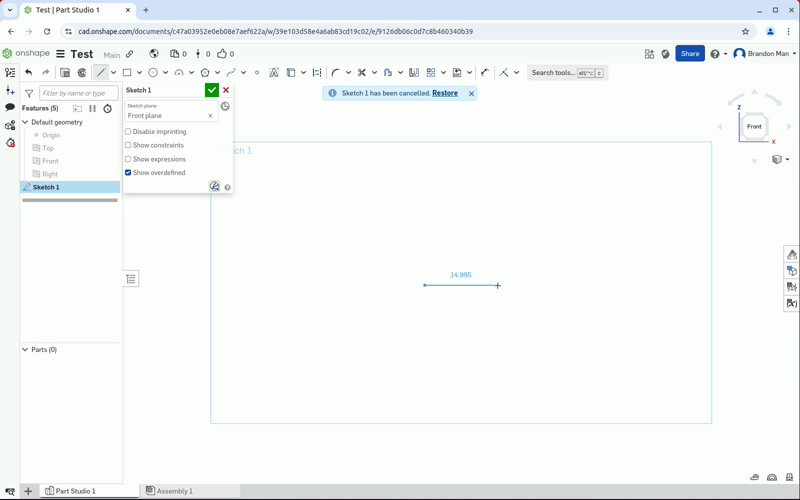
key_up(shift)
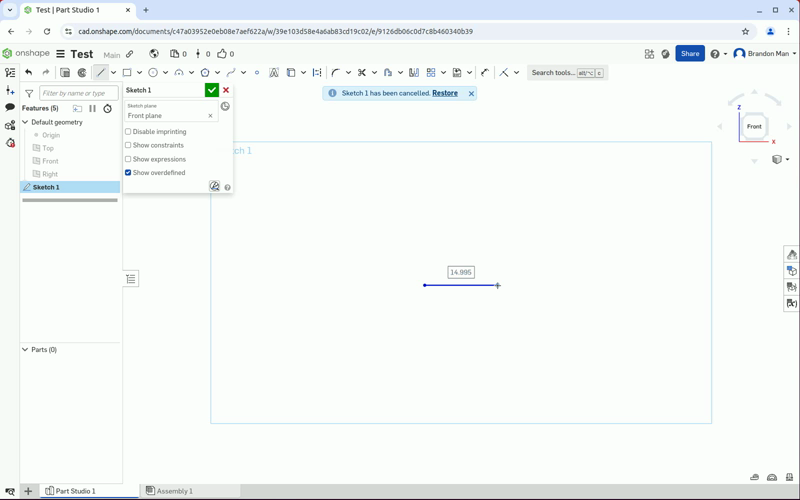
key_down(shift)
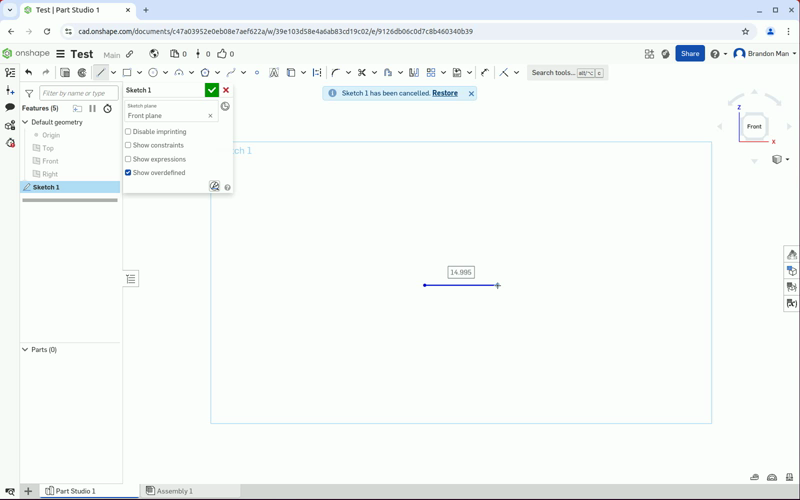
mouse_move(527, 285)
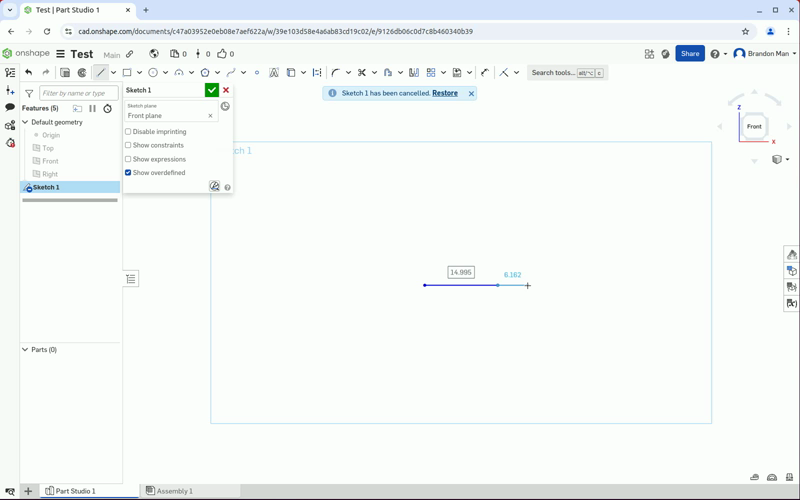
mouse_move(497, 280)
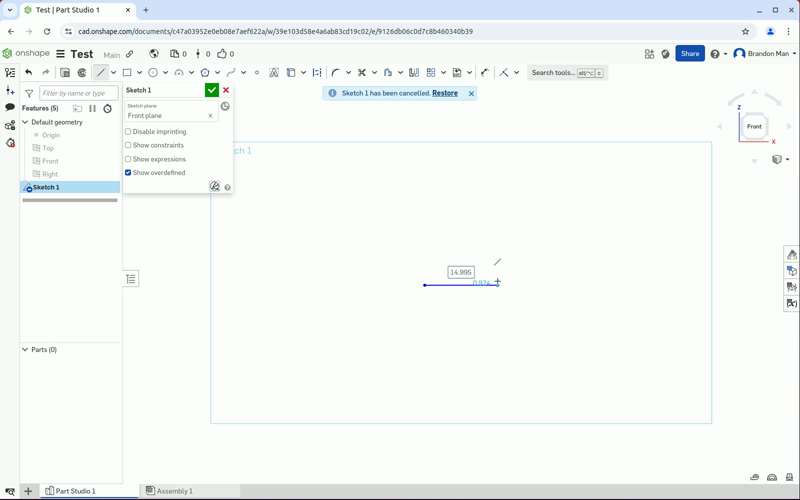
scroll(6)
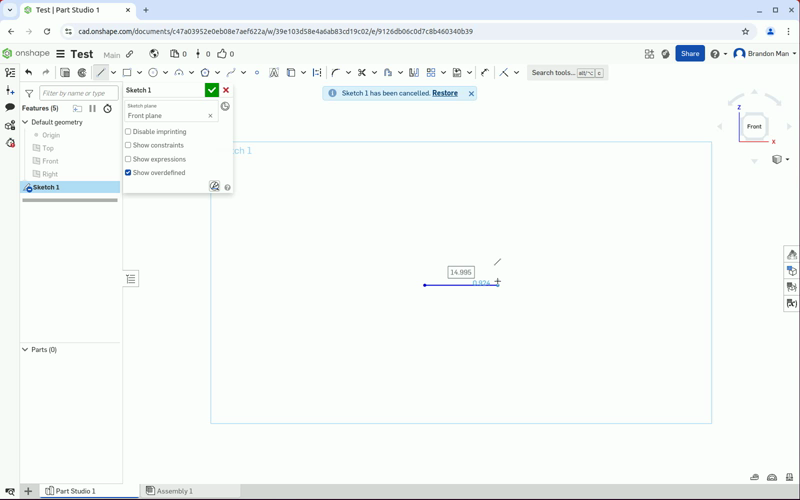
scroll(6)
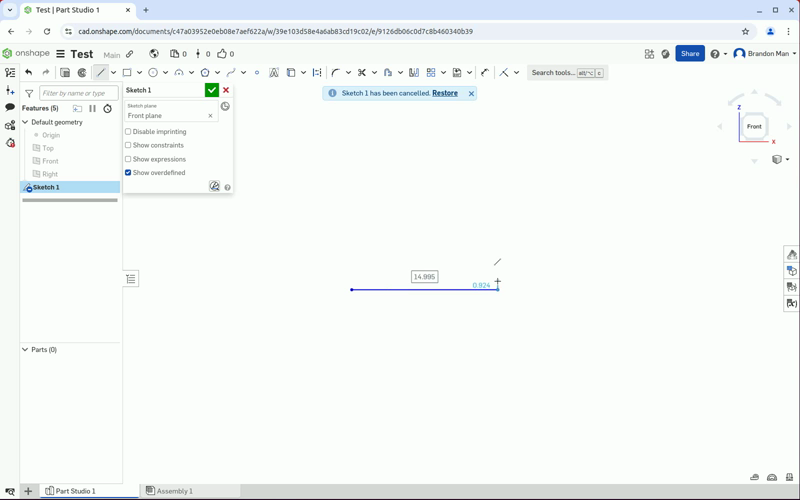
scroll(6)
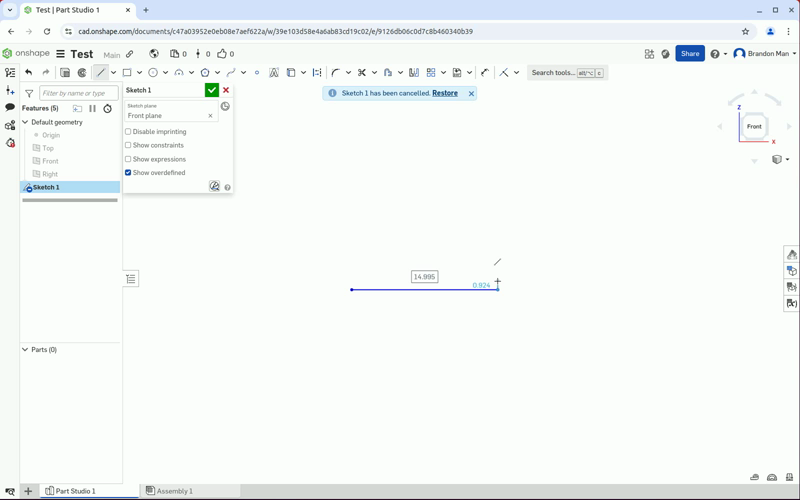
scroll(6)
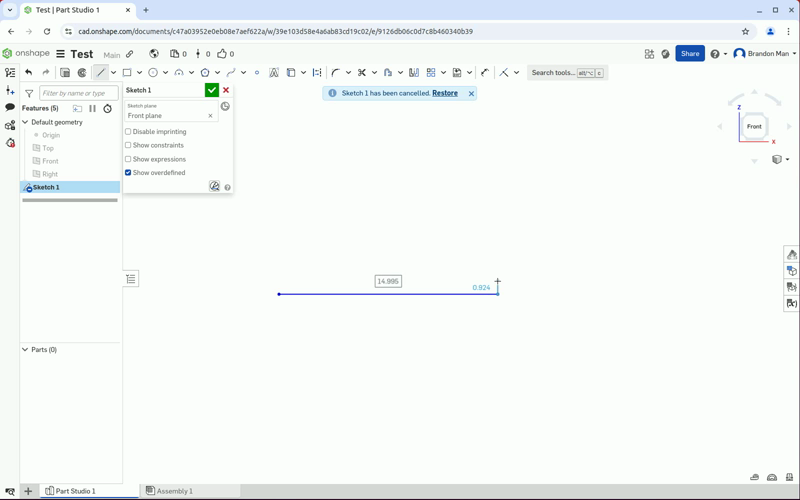
scroll(6)
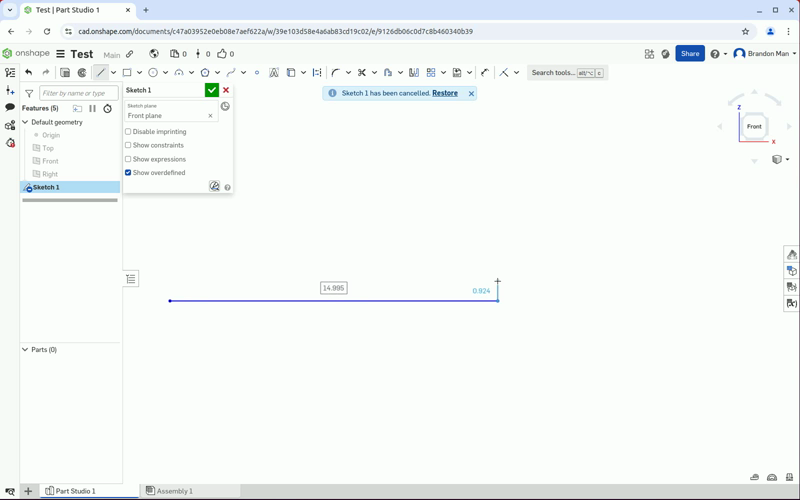
scroll(6)
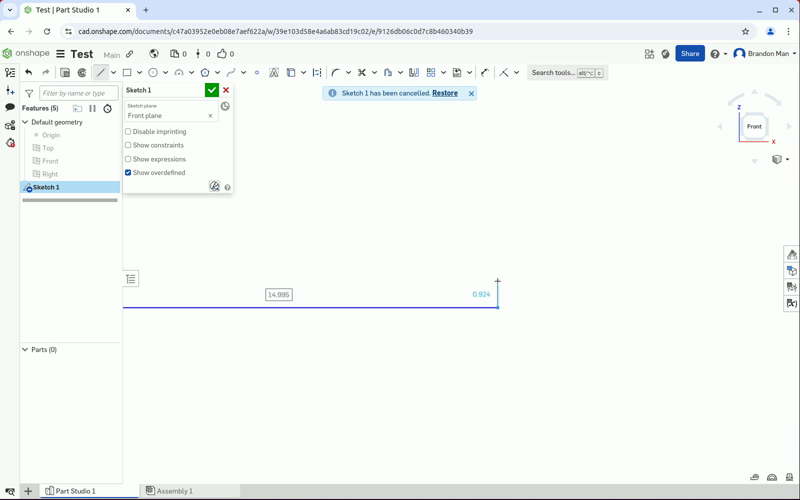
scroll(6)
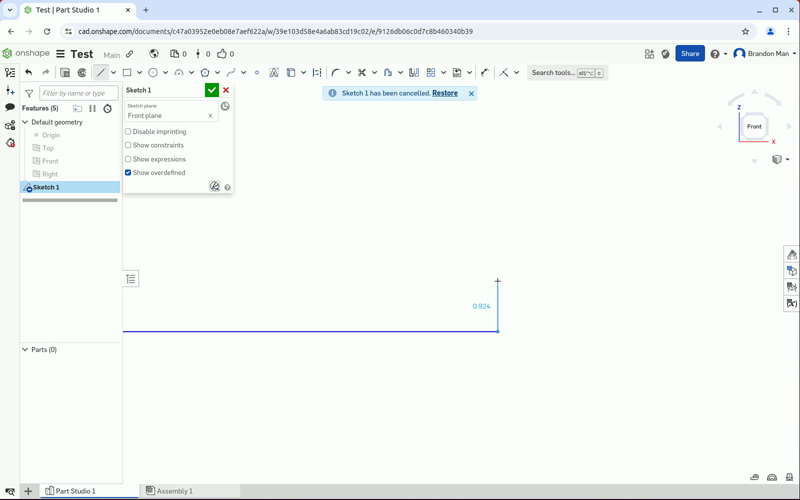
click(497, 280)
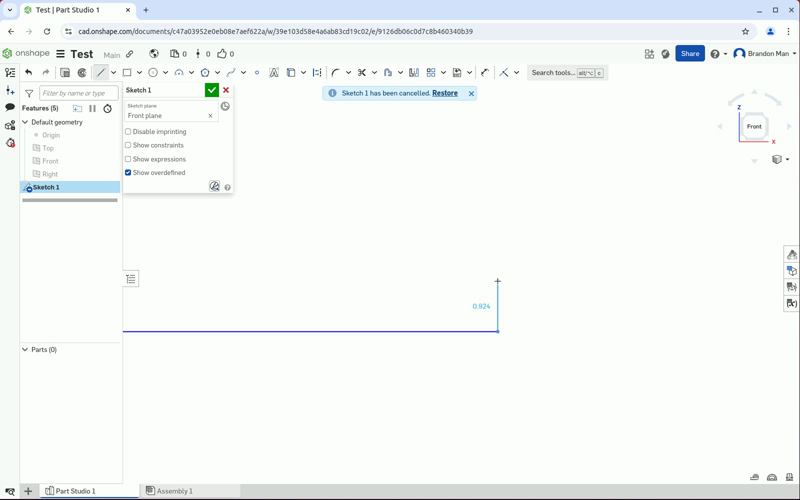
scroll(-6)
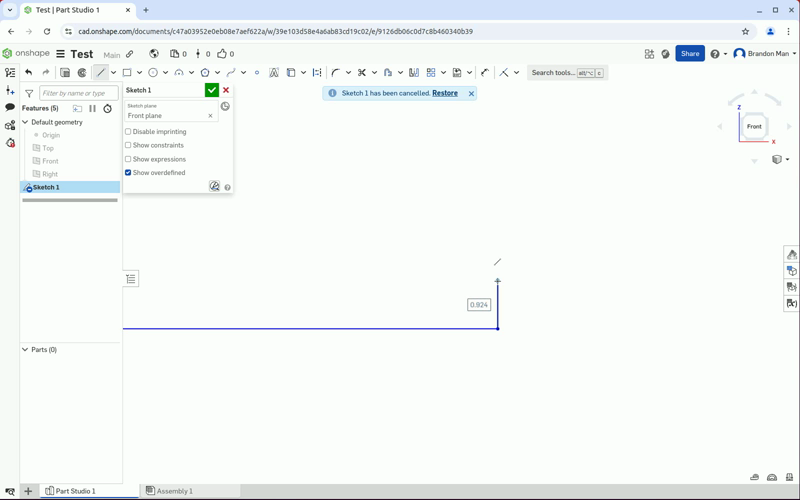
scroll(-6)
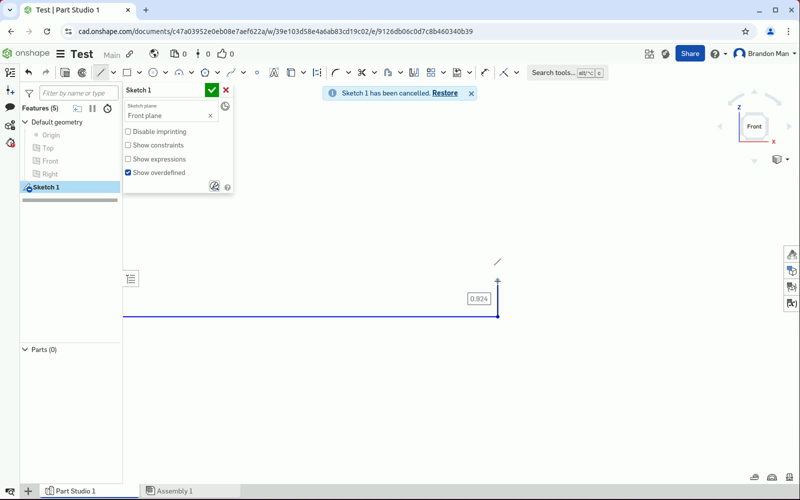
scroll(-6)
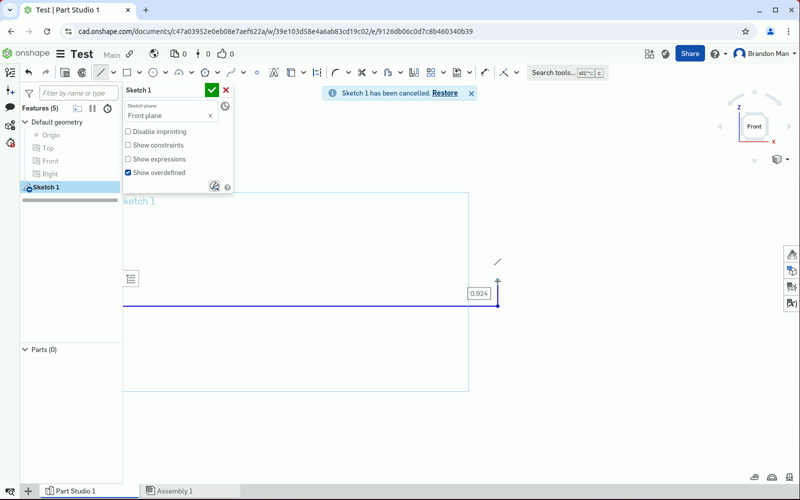
scroll(-6)
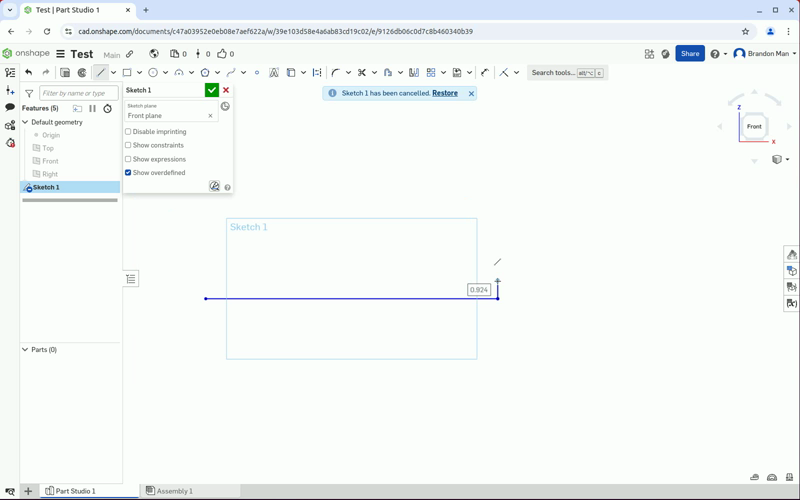
scroll(-6)
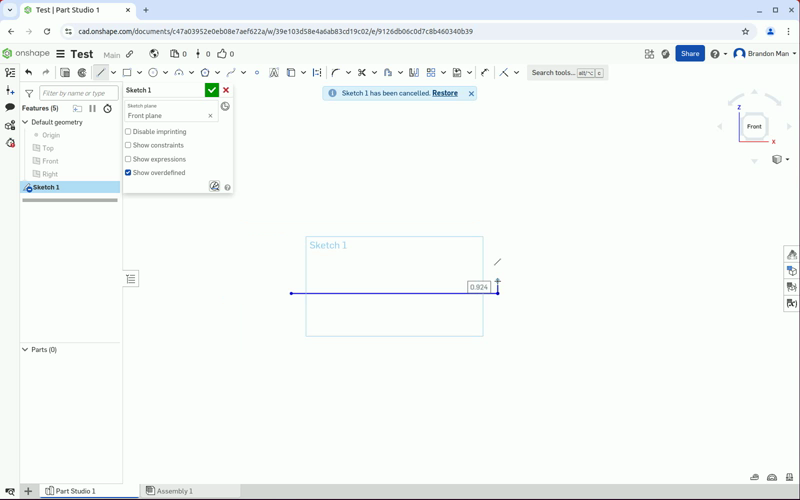
scroll(-6)
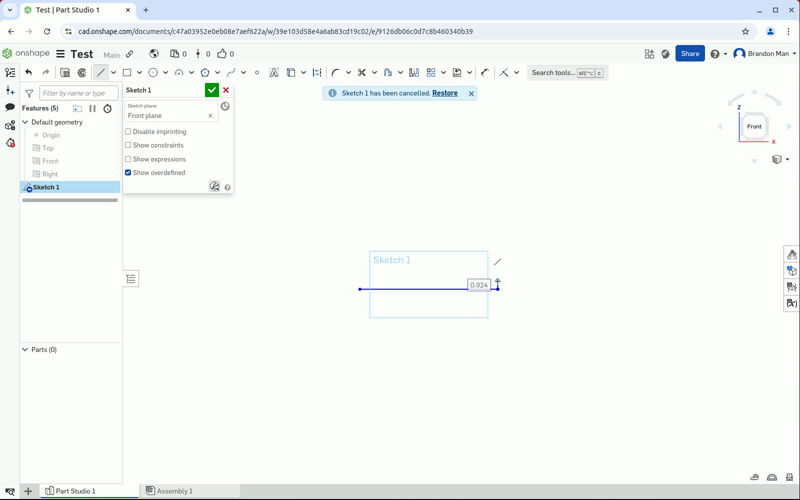
scroll(-6)
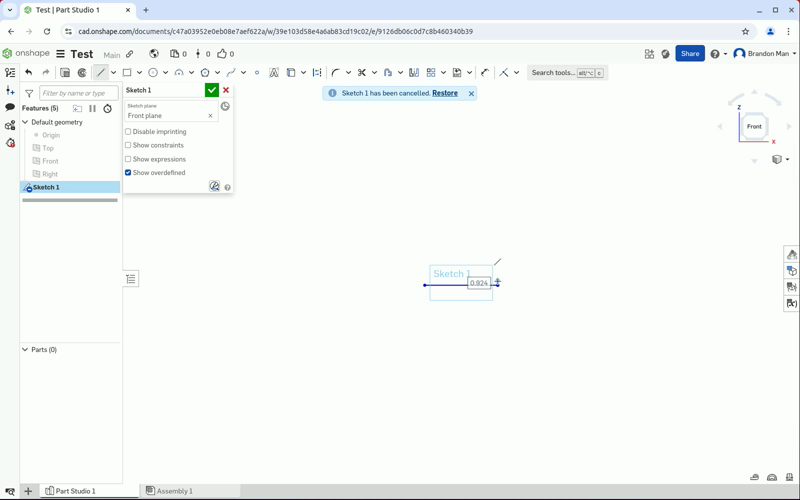
key_up(shift)
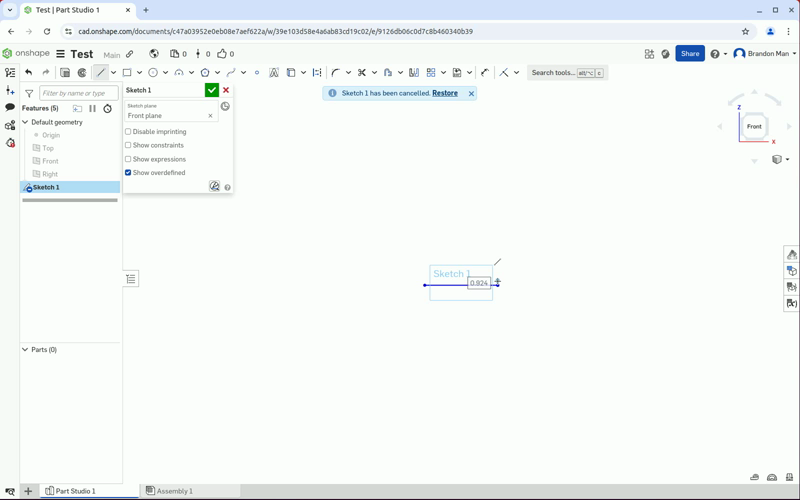
key_down(shift)
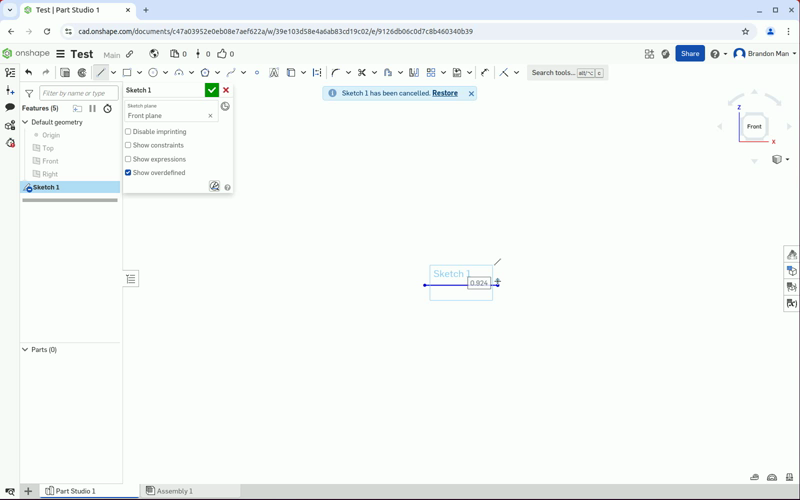
mouse_move(424, 280)
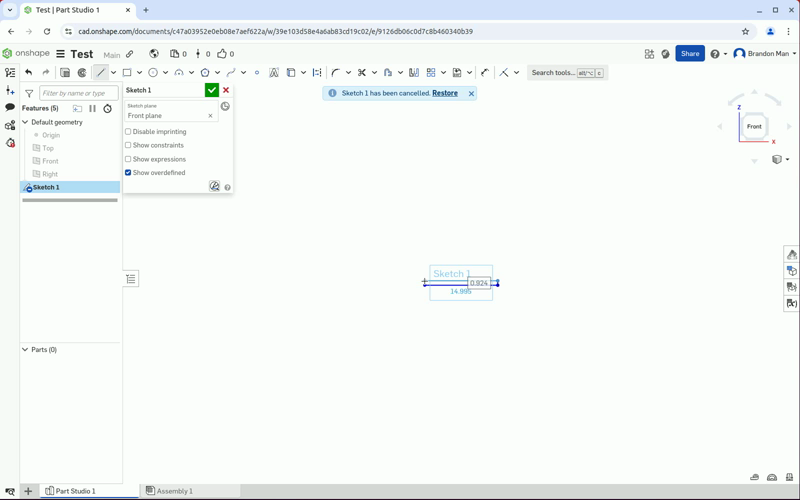
click(424, 280)
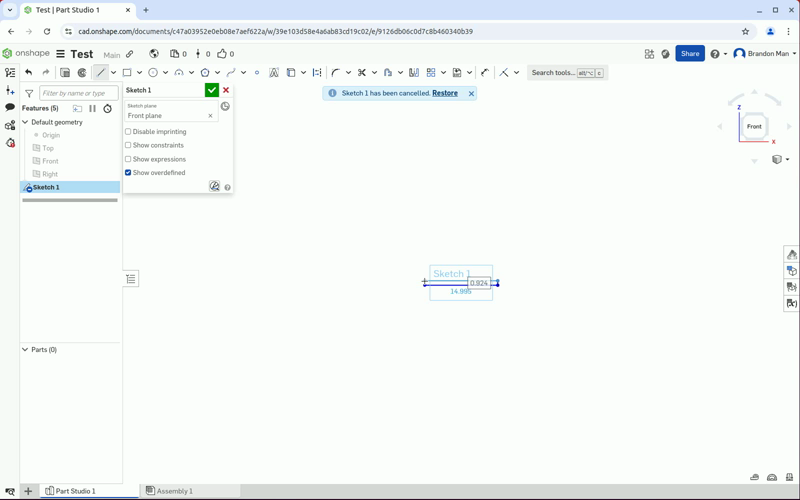
key_up(shift)
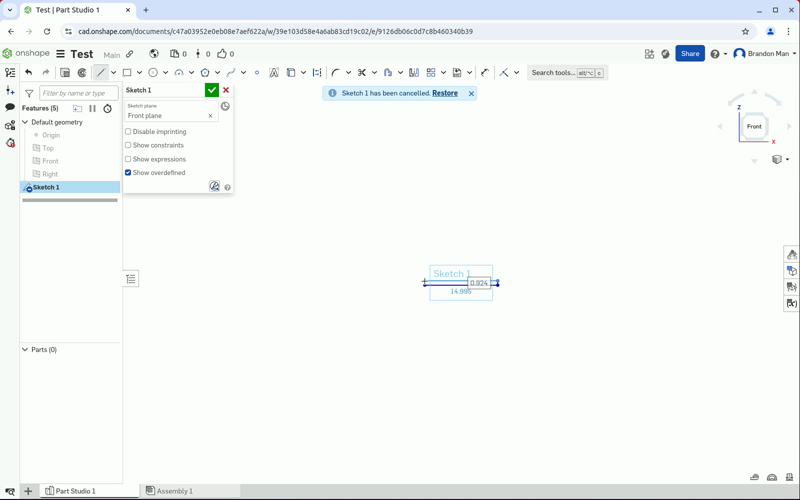
mouse_move(454, 280)
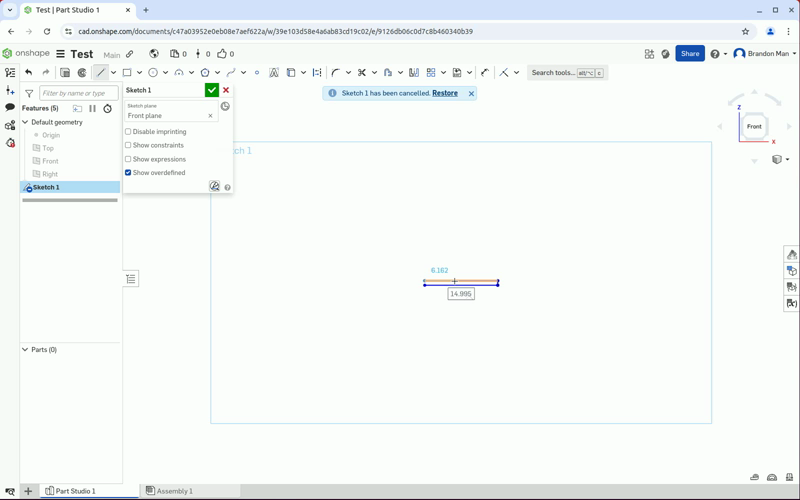
key_down(shift)
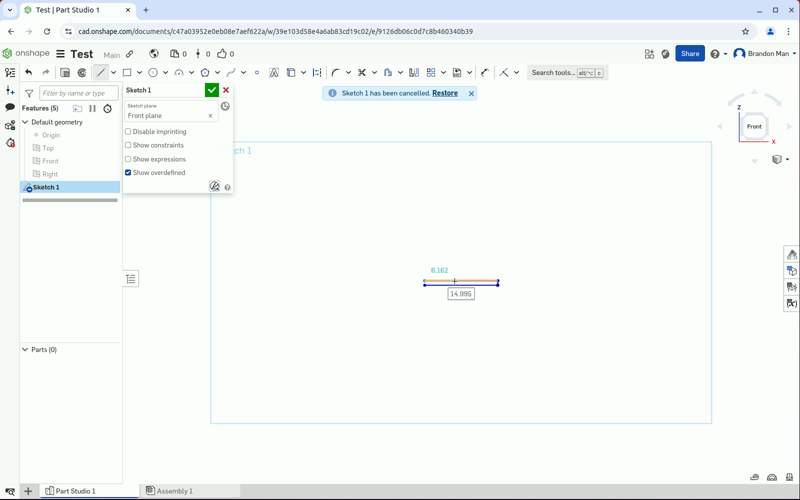
mouse_move(424, 285)
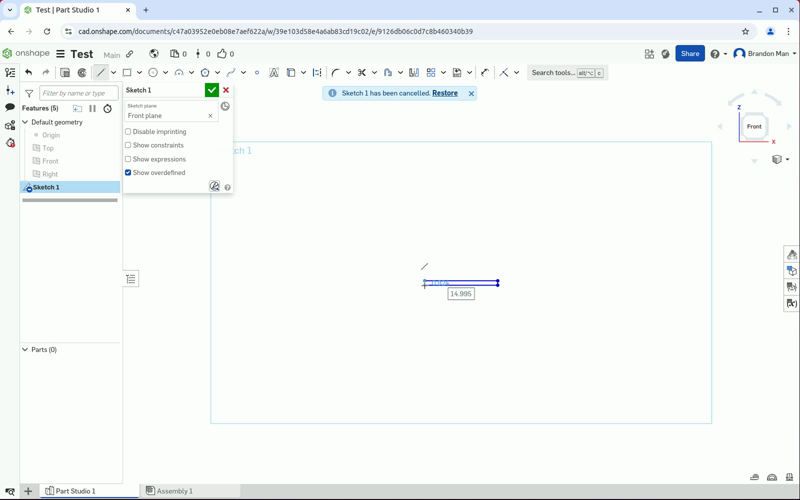
scroll(6)
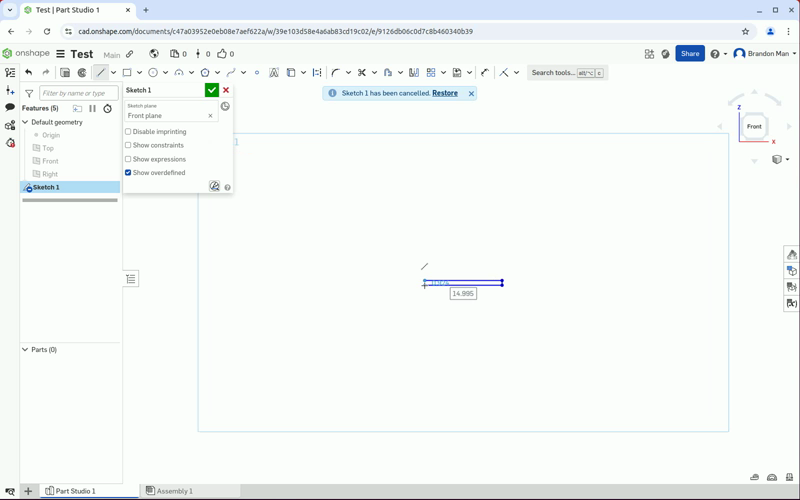
scroll(6)
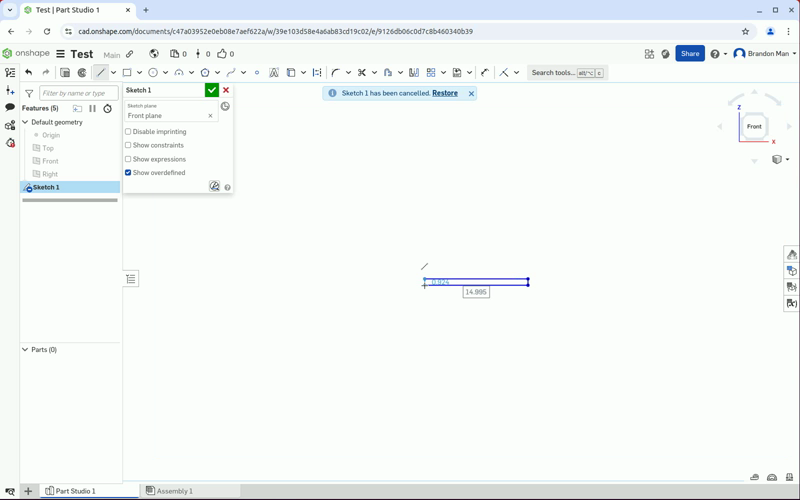
scroll(6)
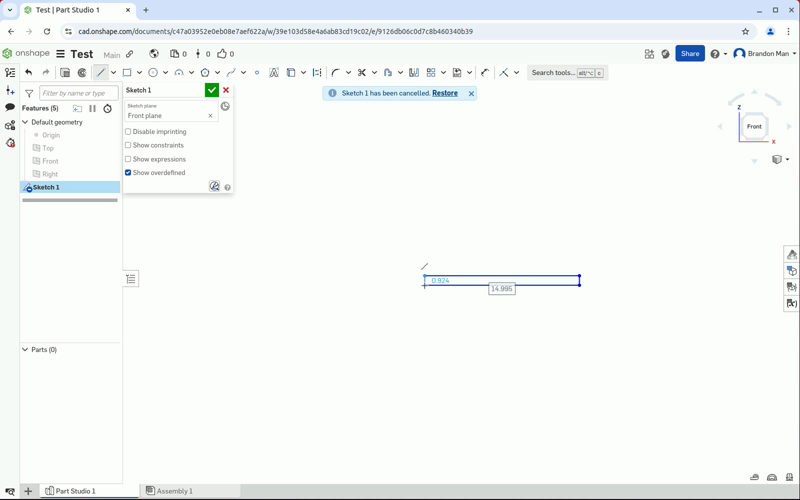
scroll(6)
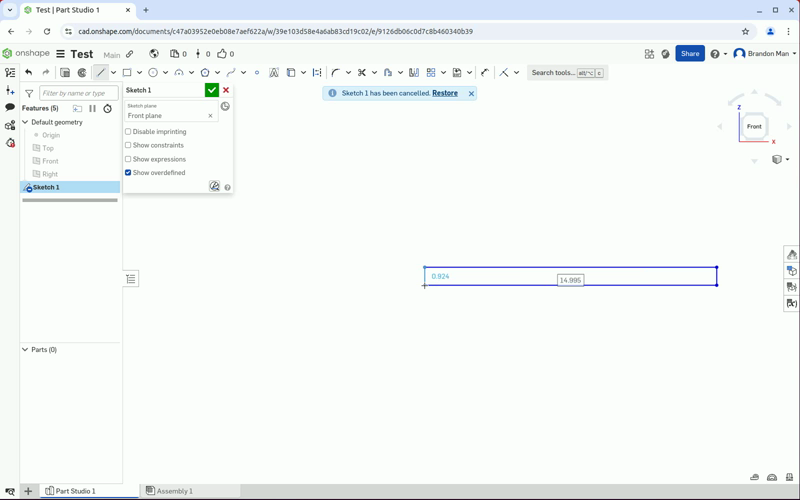
scroll(6)
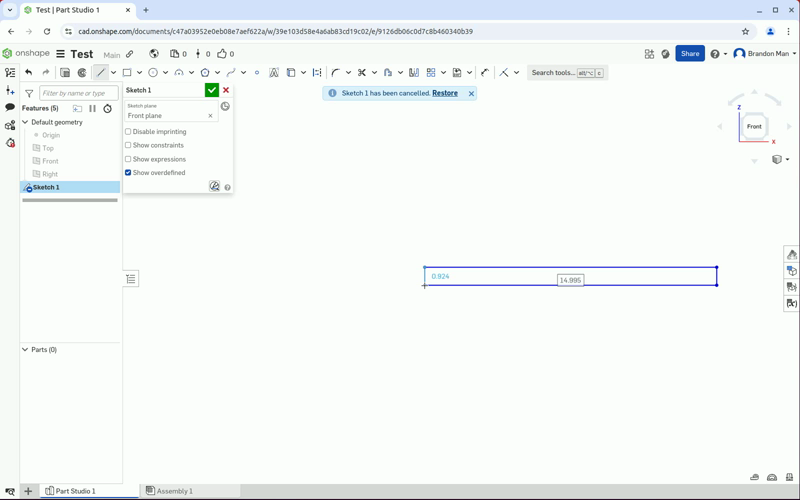
scroll(6)
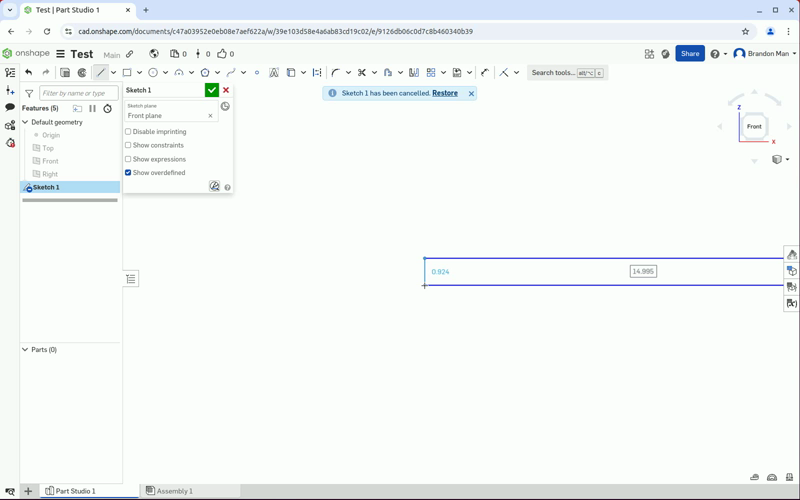
scroll(6)
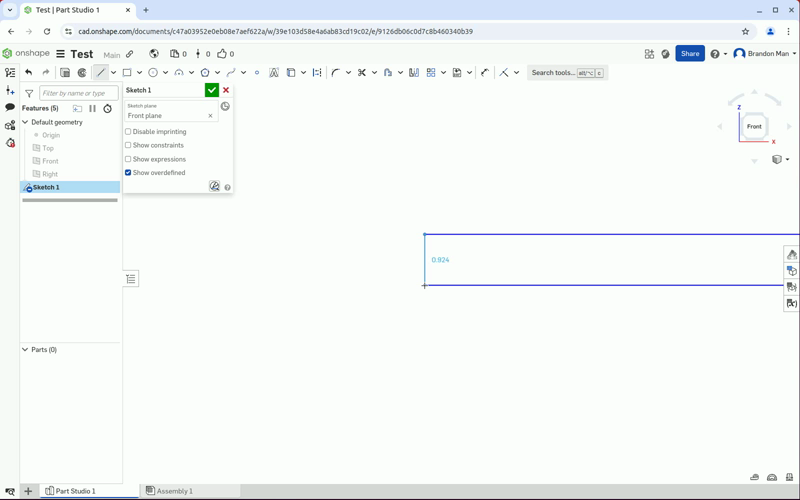
key_up(shift)
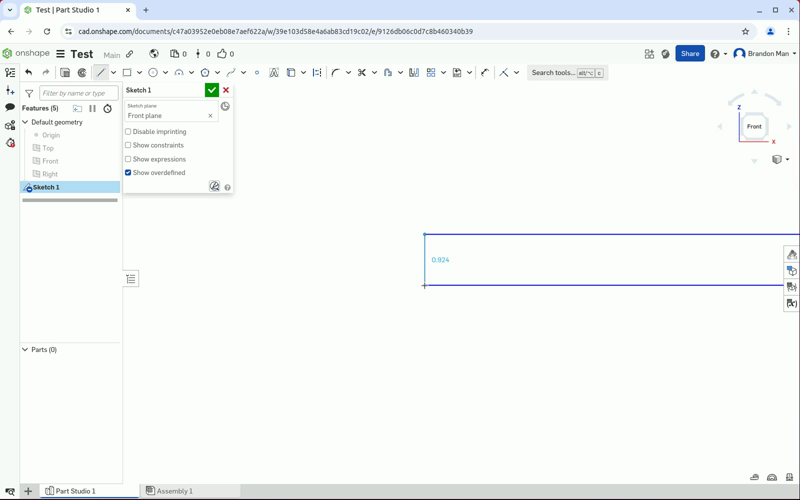
click(424, 285)
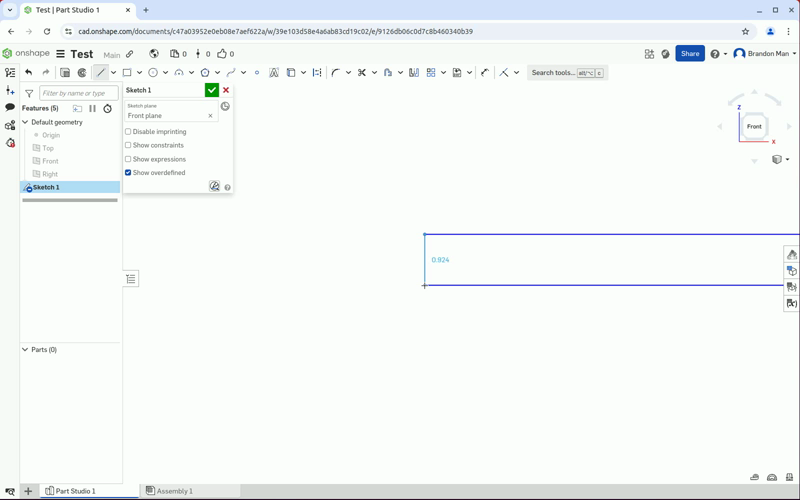
scroll(-6)
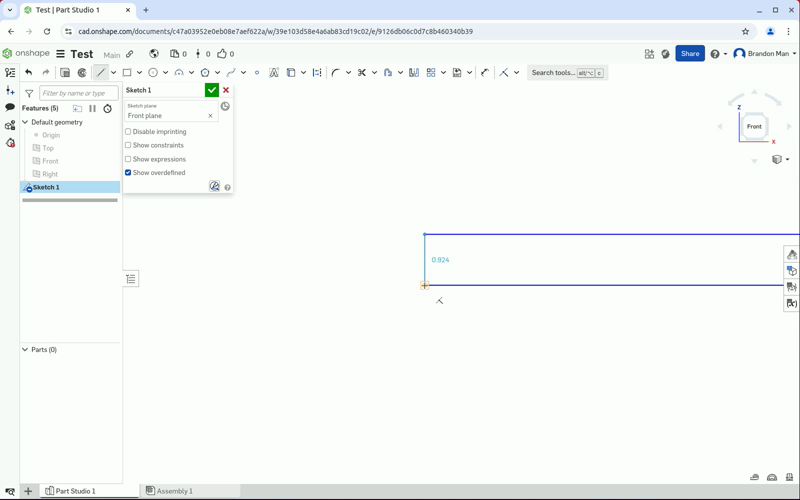
scroll(-6)
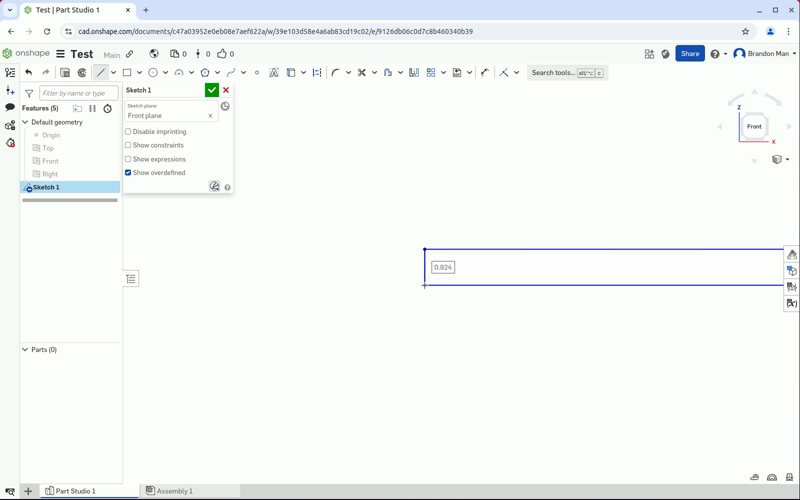
scroll(-6)
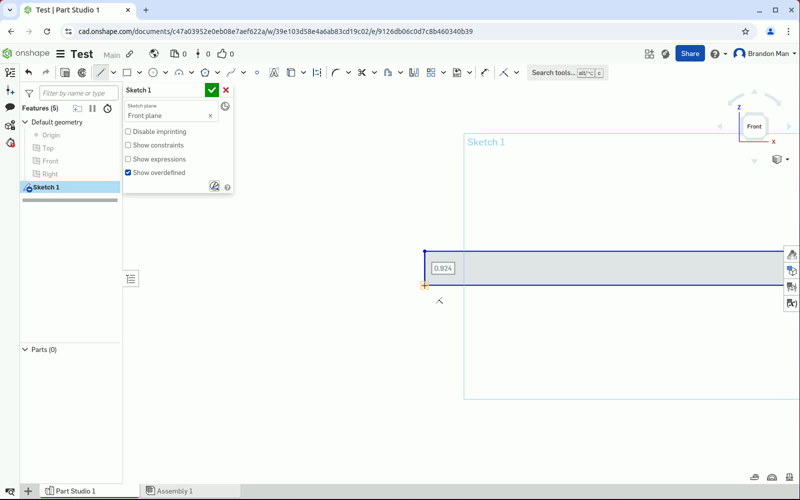
scroll(-6)
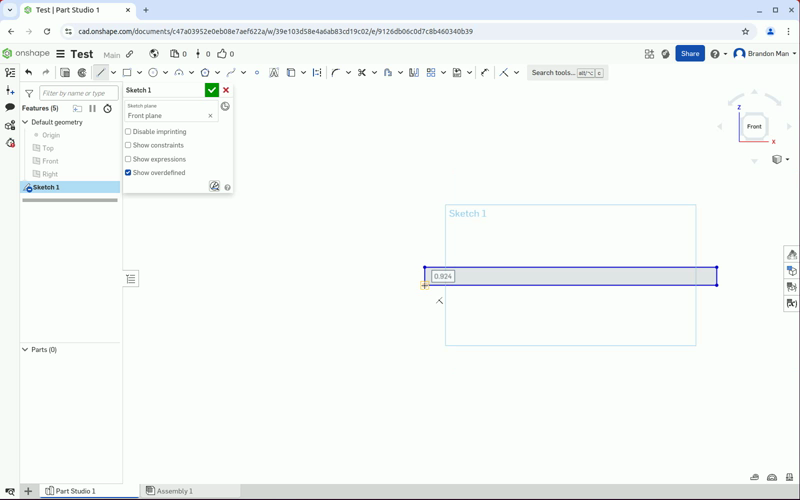
scroll(-6)
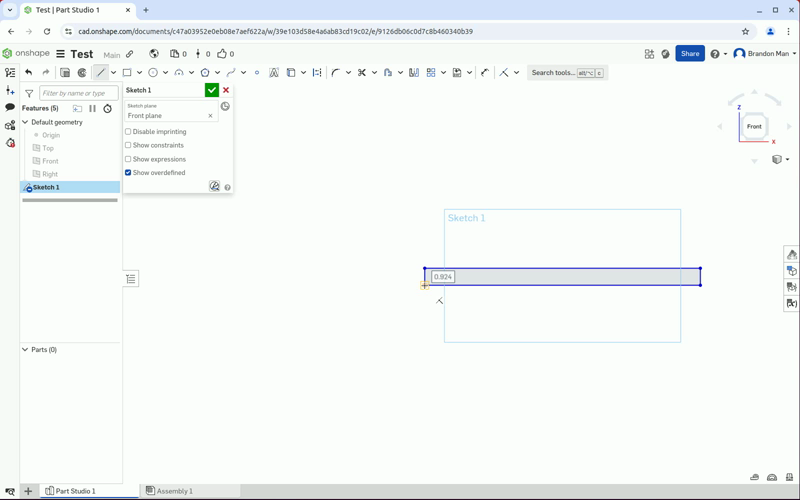
scroll(-6)
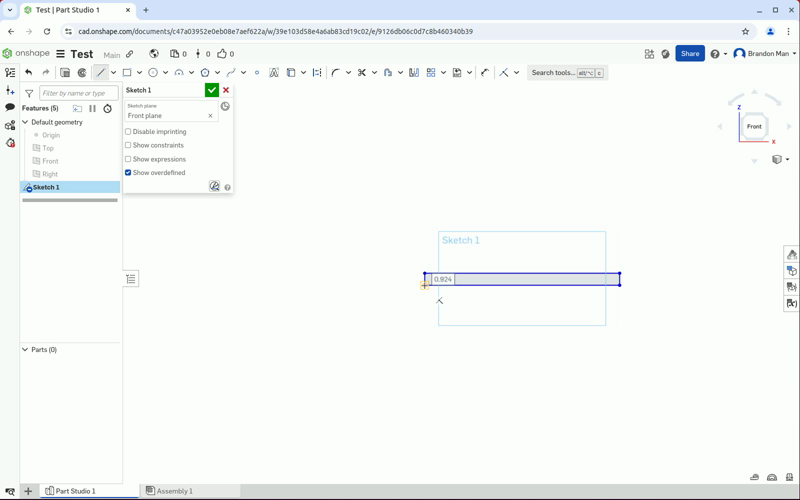
scroll(-6)
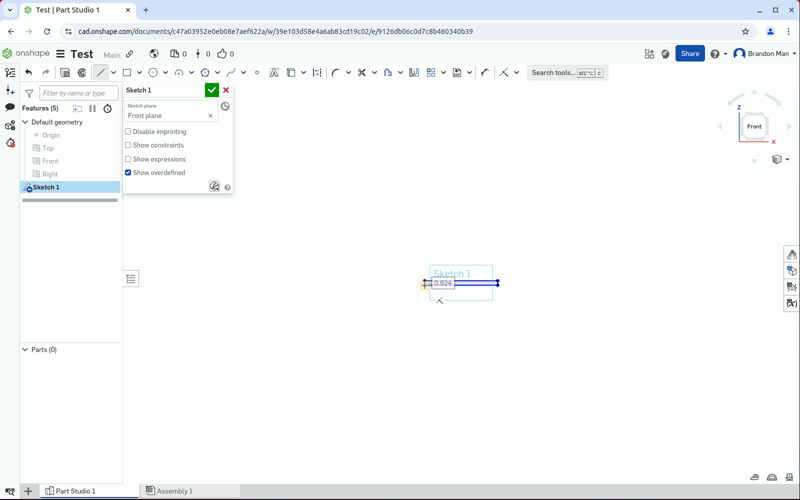
key(esc)
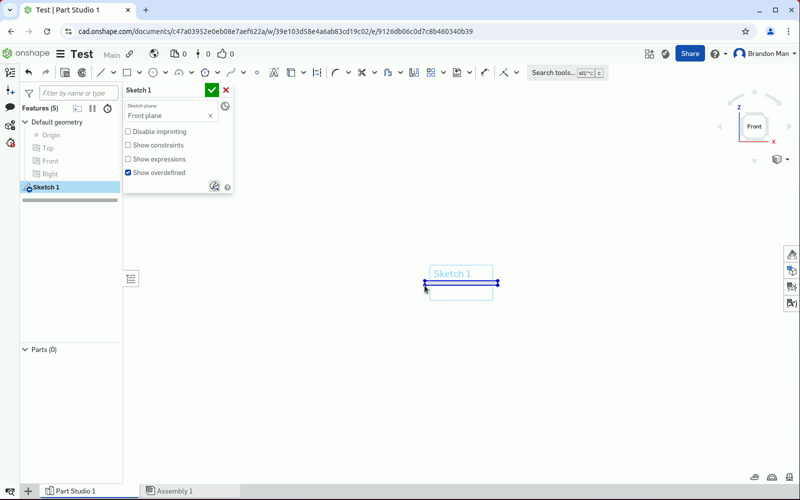
mouse_move(446, 284)
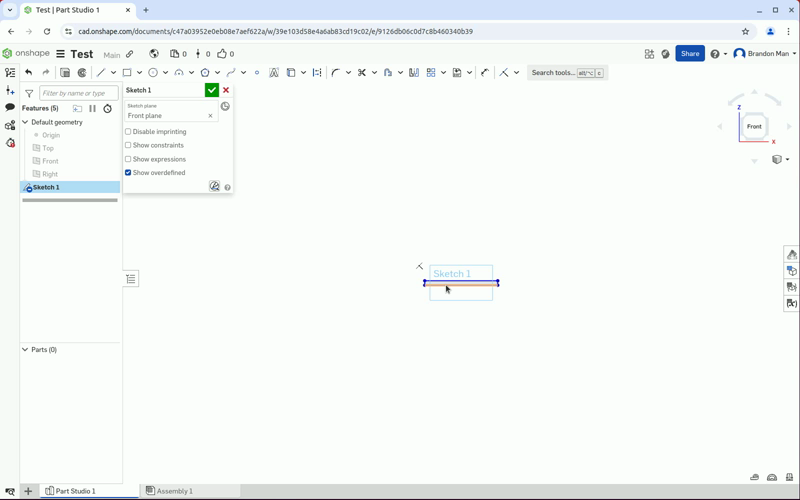
scroll(6)
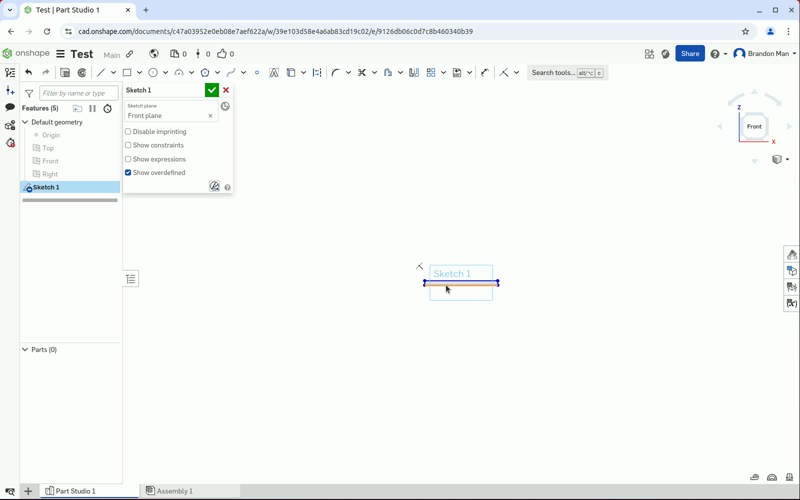
scroll(6)
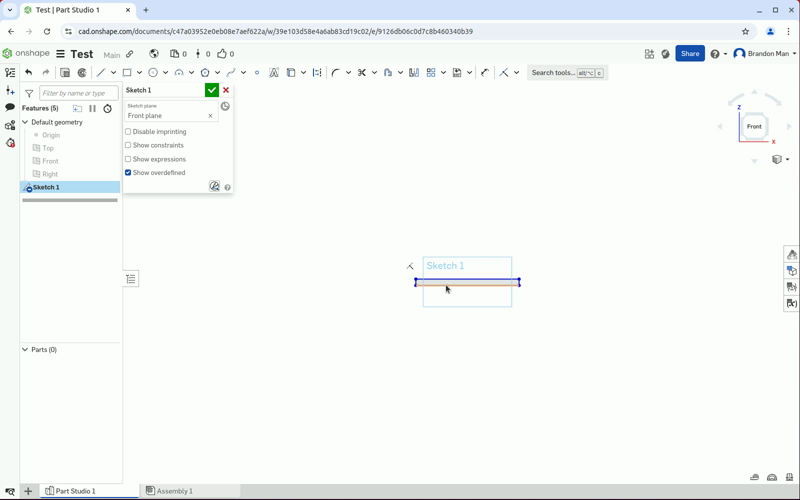
scroll(6)
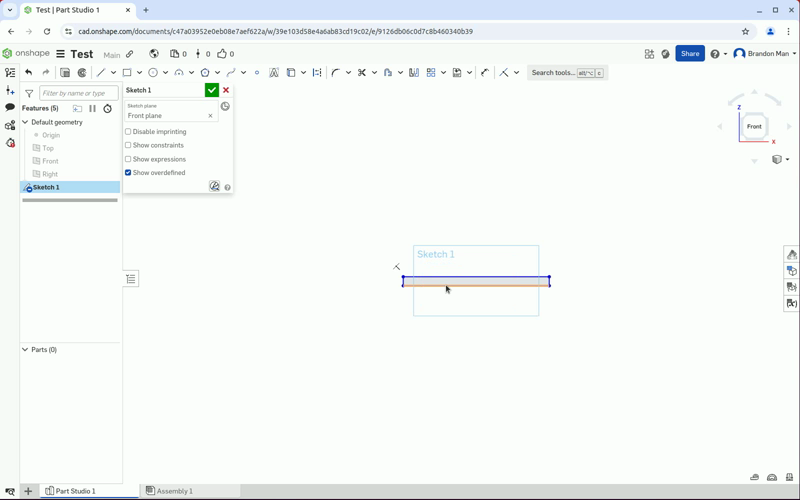
scroll(6)
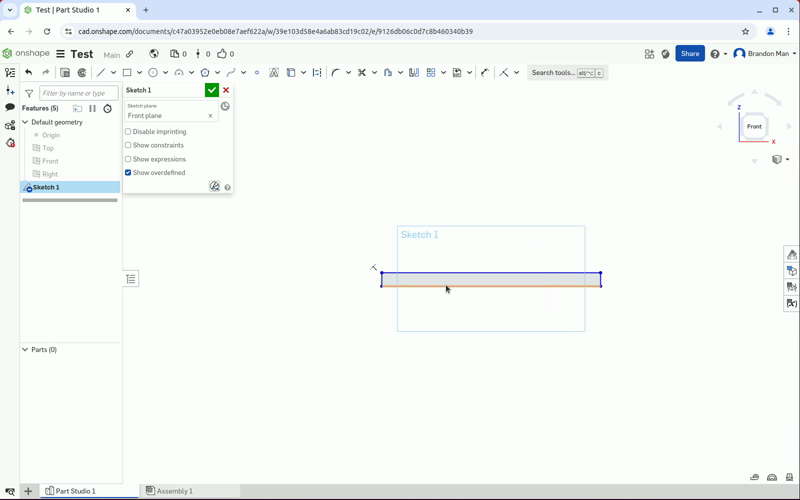
scroll(6)
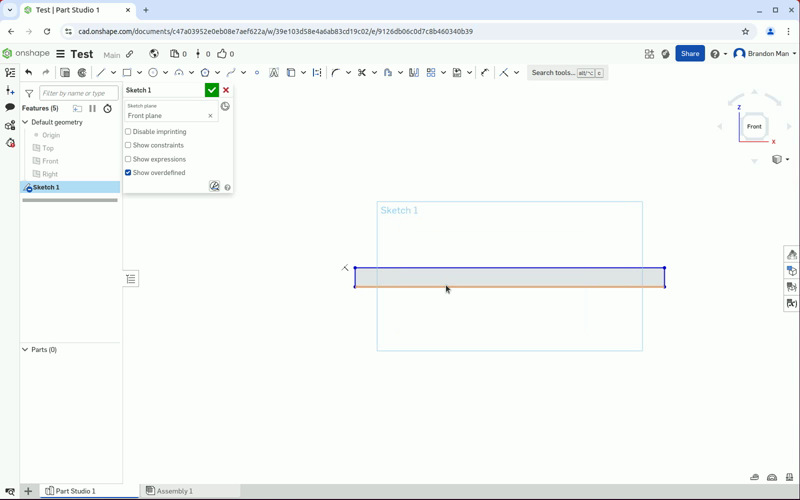
scroll(6)
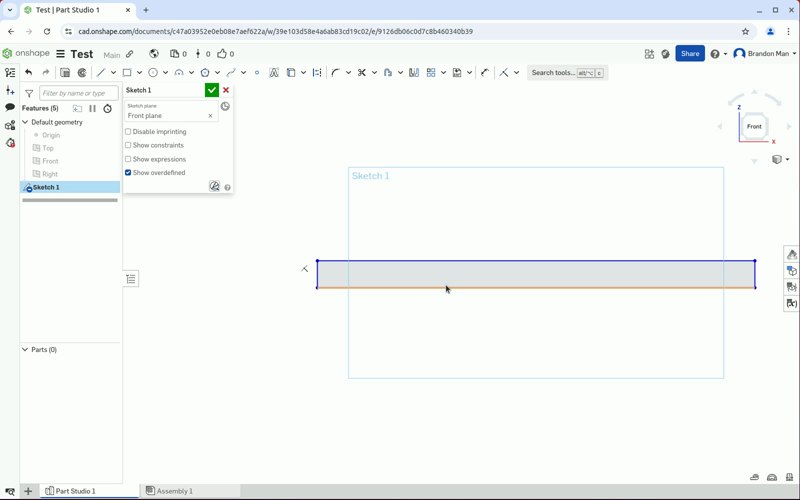
scroll(6)
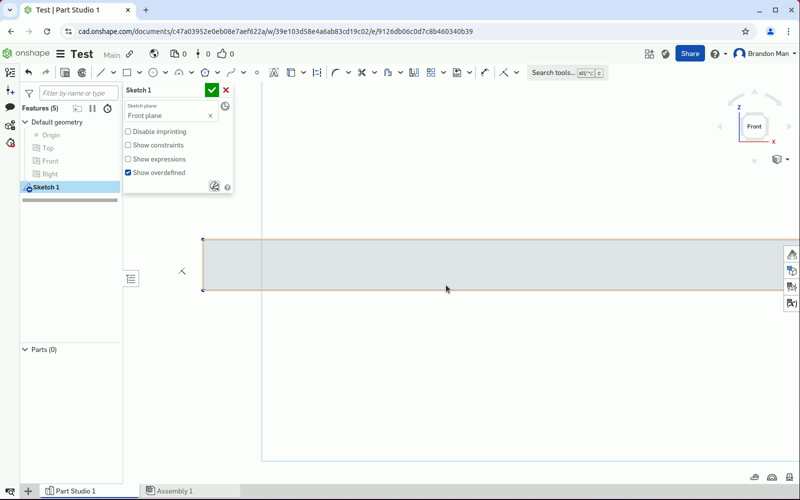
click(446, 284)
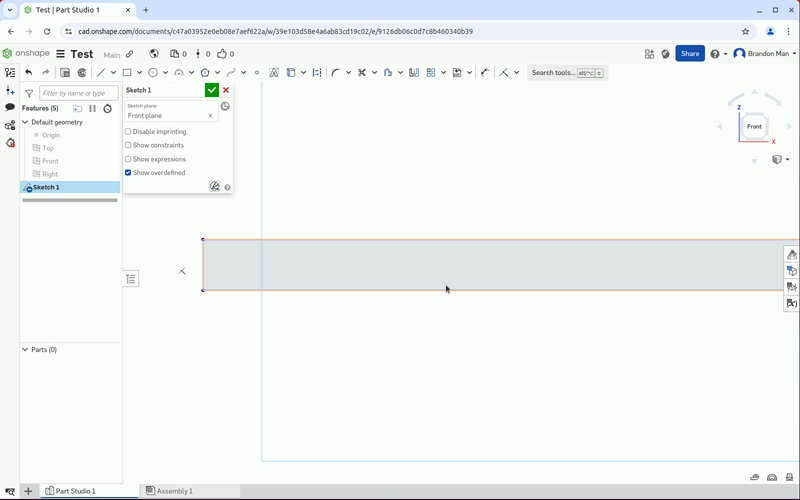
scroll(-6)
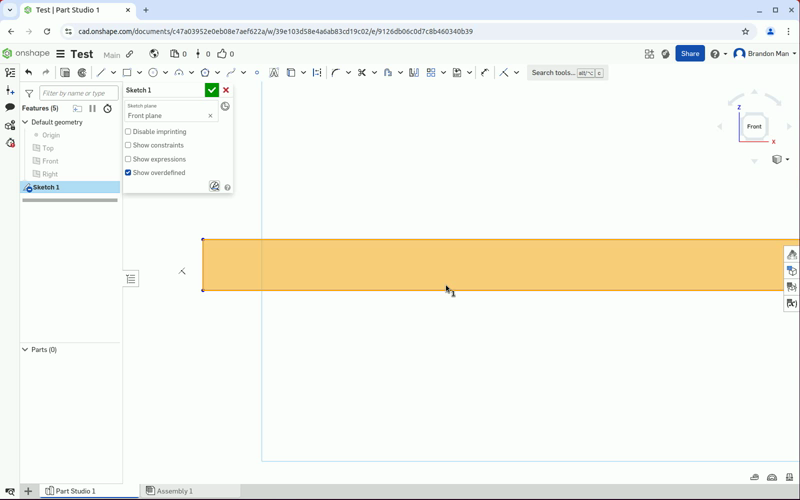
scroll(-6)
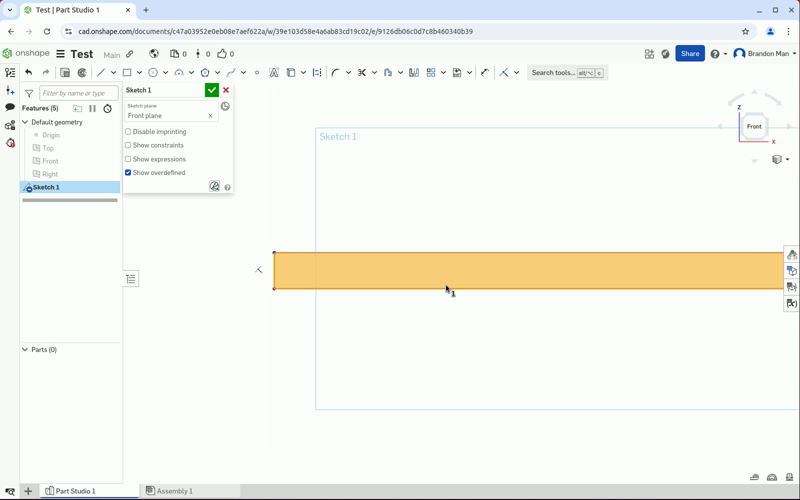
scroll(-6)
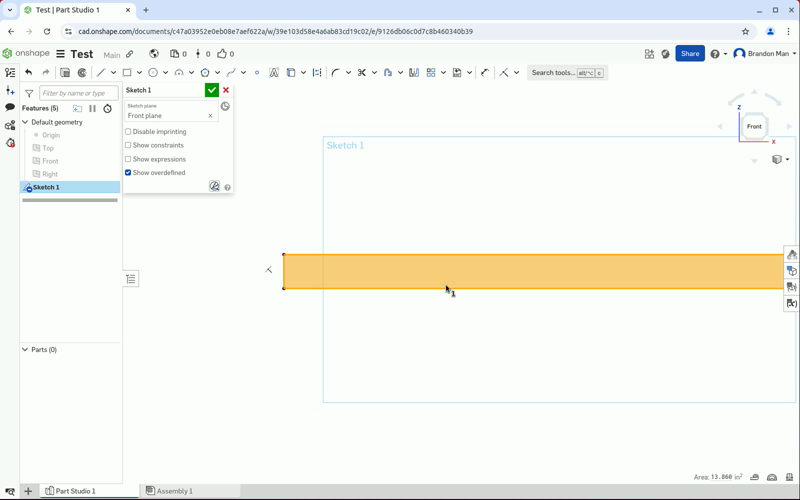
scroll(-6)
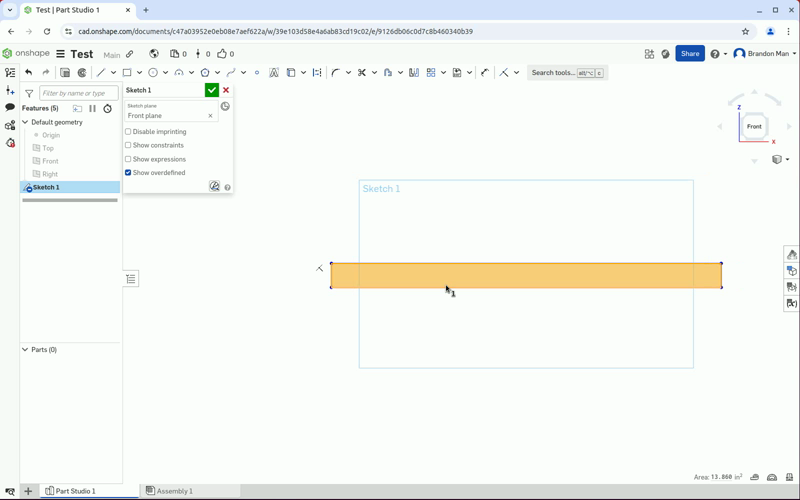
scroll(-6)
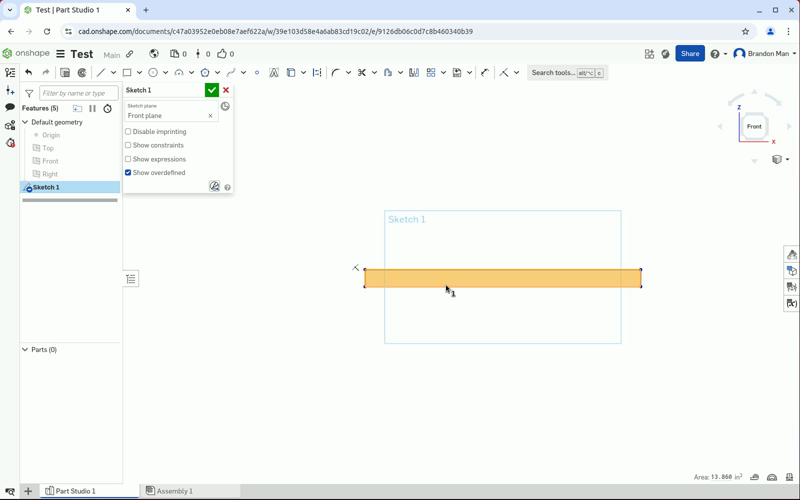
scroll(-6)
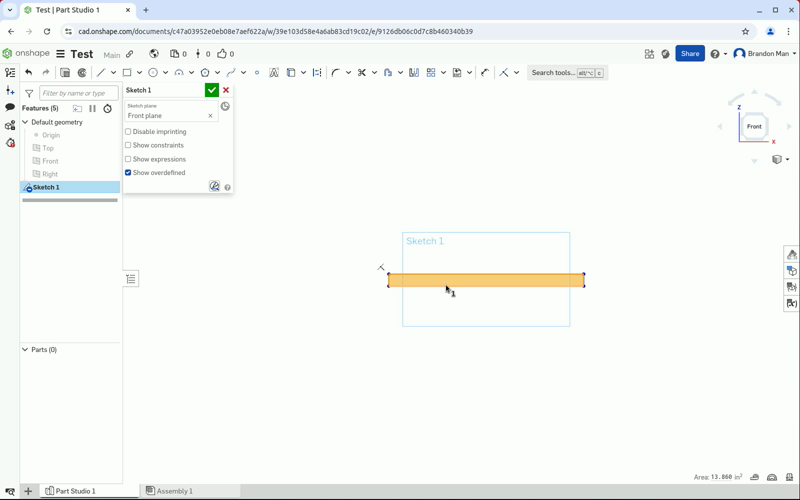
scroll(-6)
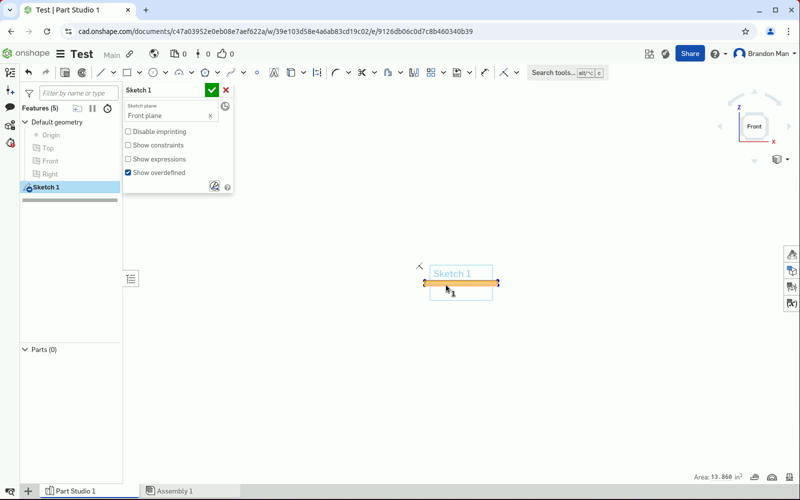
mouse_move(73, 352)
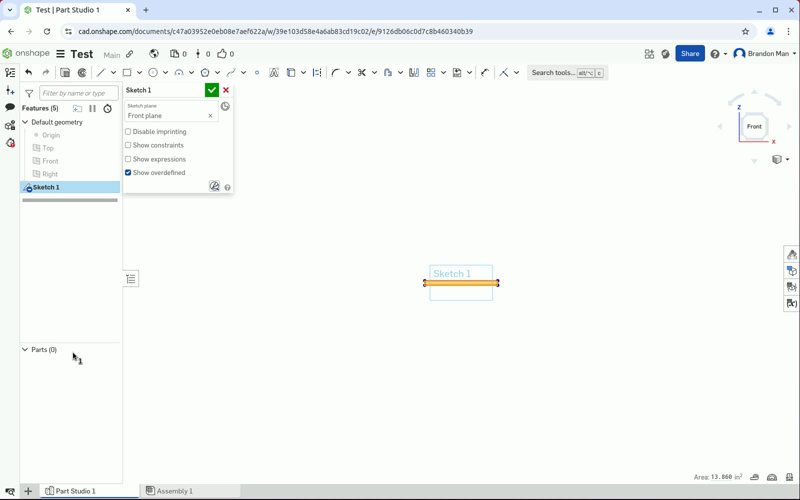
key(shift+y)
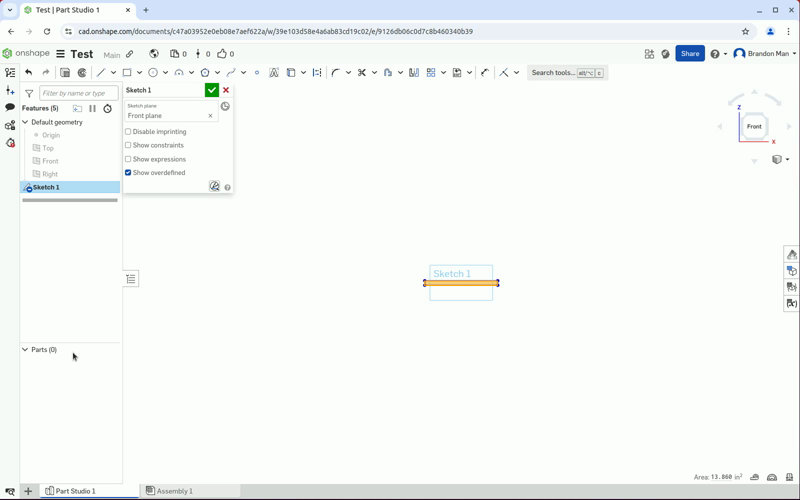
key(shift+e)
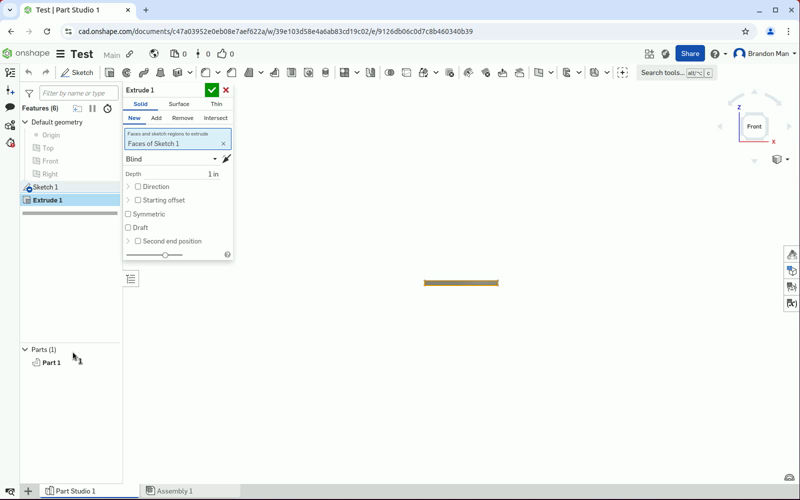
mouse_move(143, 106)
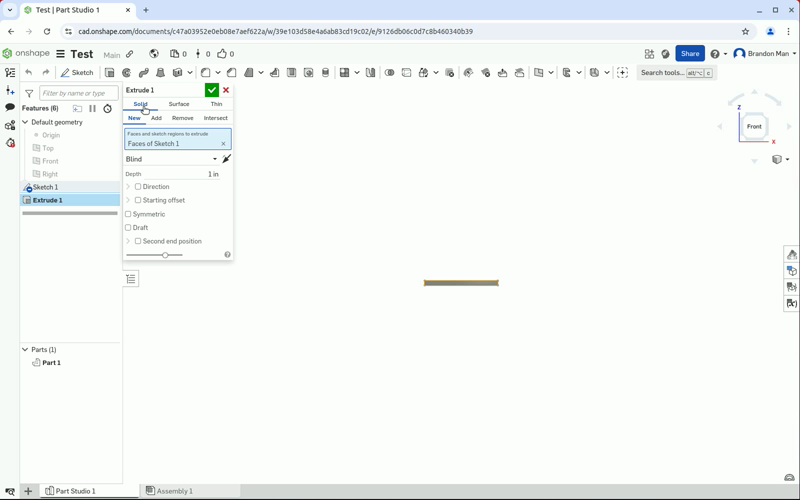
click(143, 106)
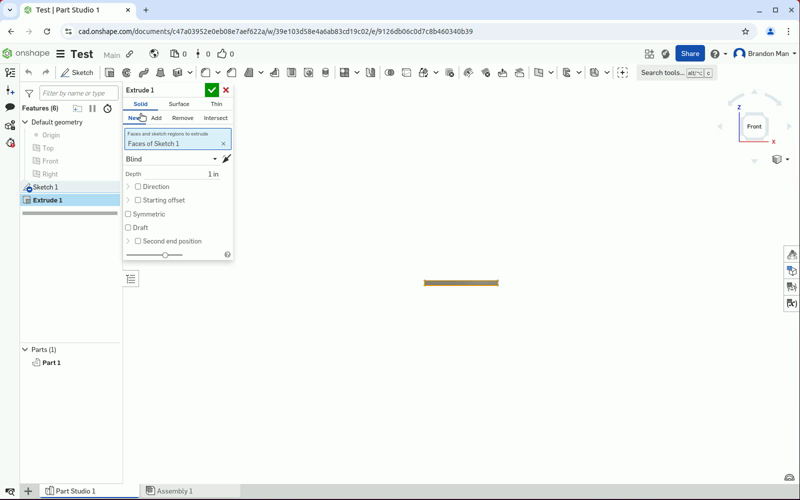
mouse_move(137, 120)
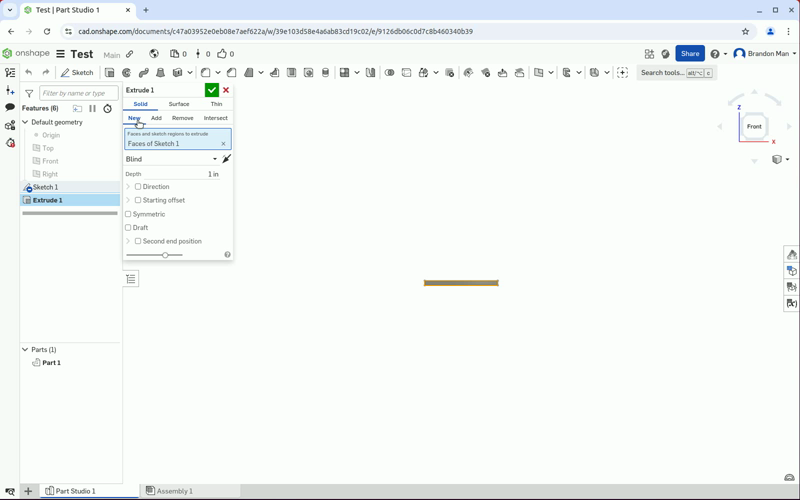
click(137, 120)
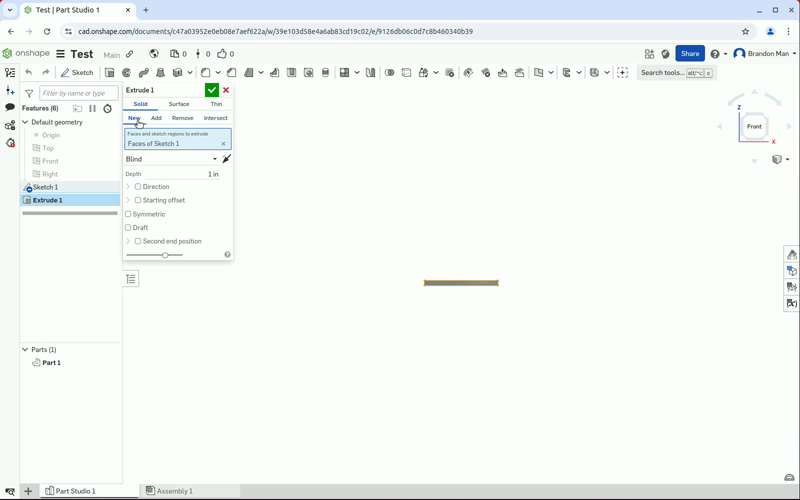
key(tab, 4)
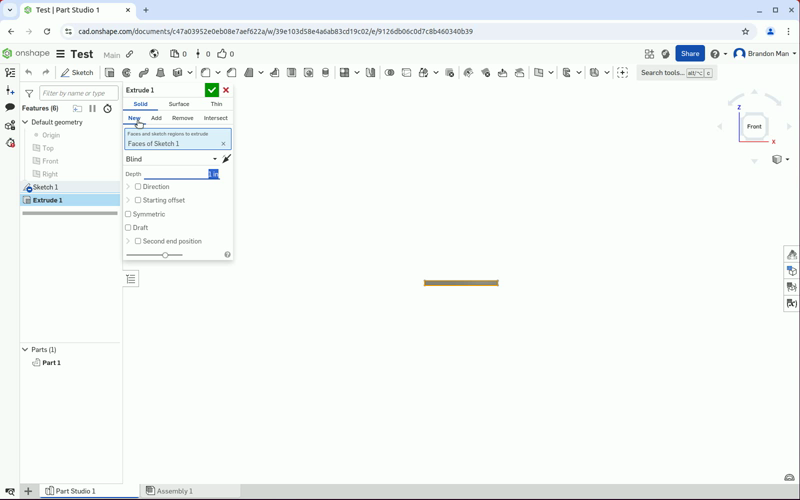
text(23.108)
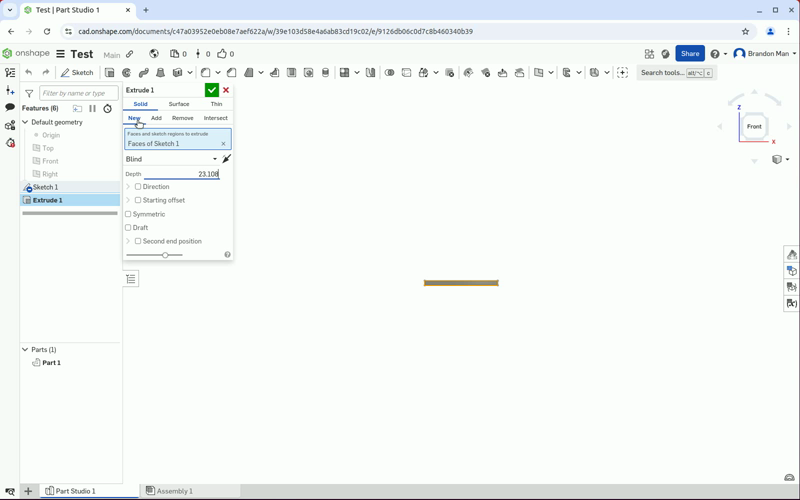
key(enter)
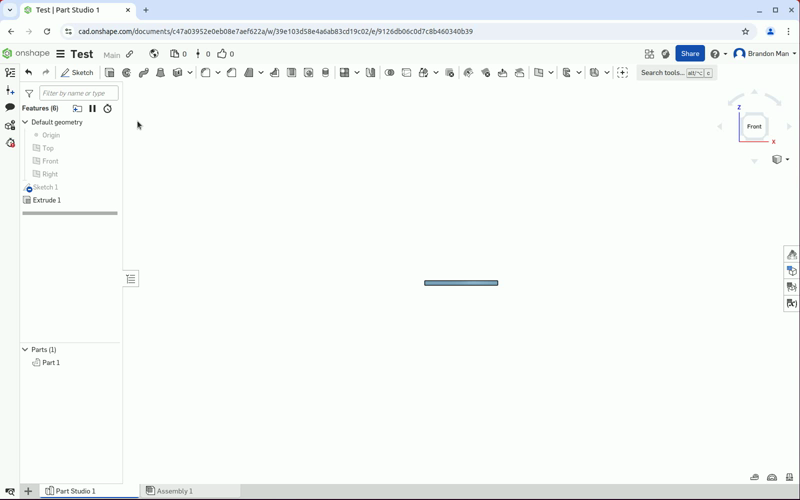
key(shift+h)
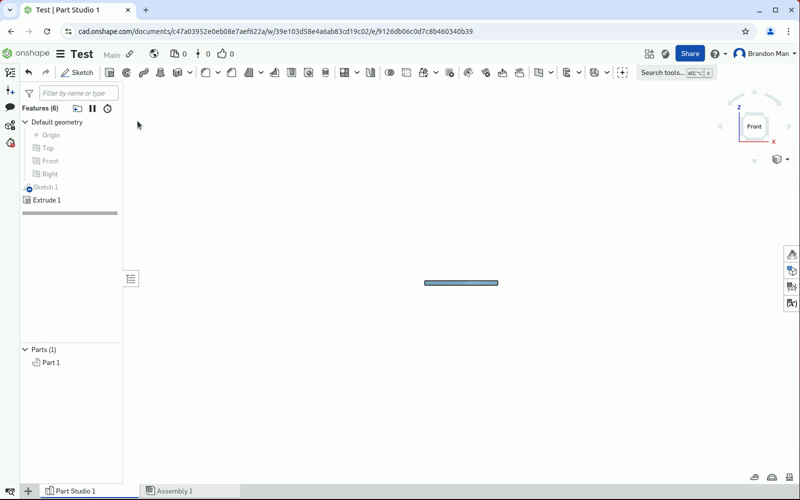
key(shift+h)
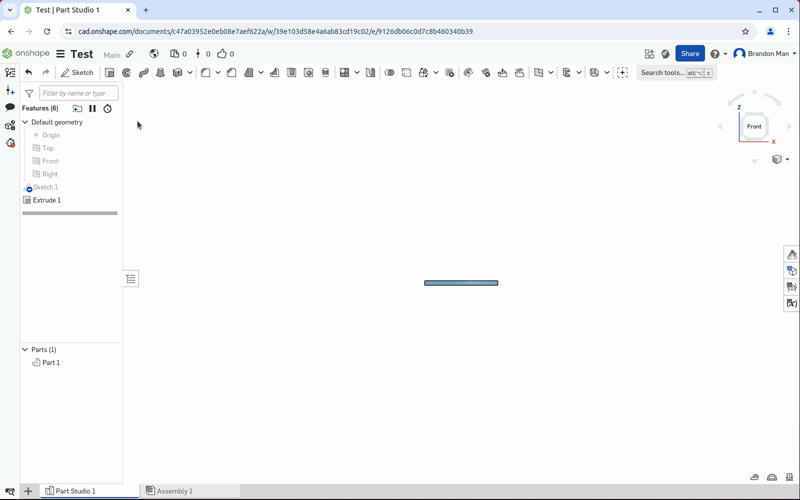
mouse_move(73, 189)
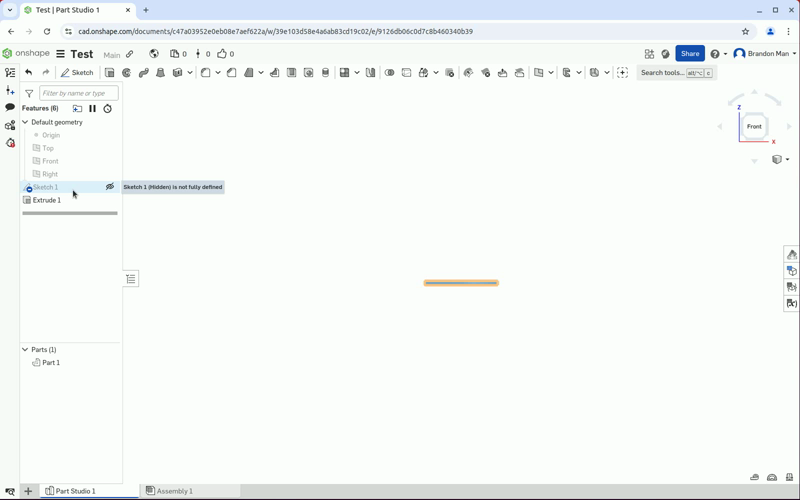
click(73, 189)
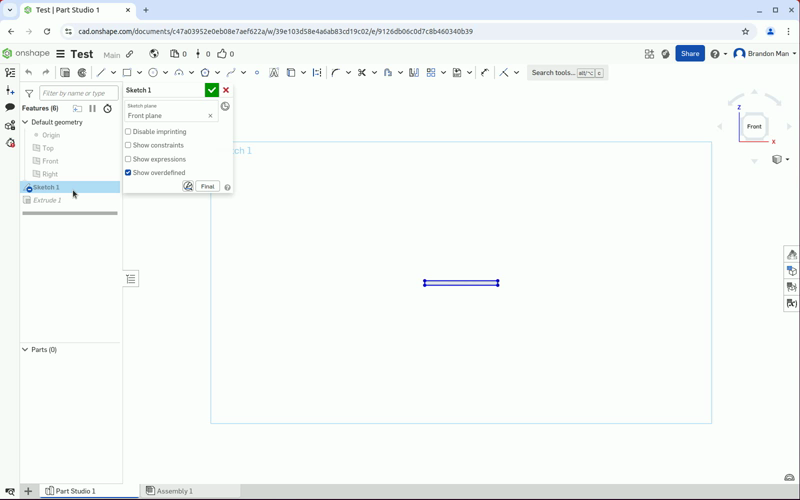
mouse_move(229, 92)
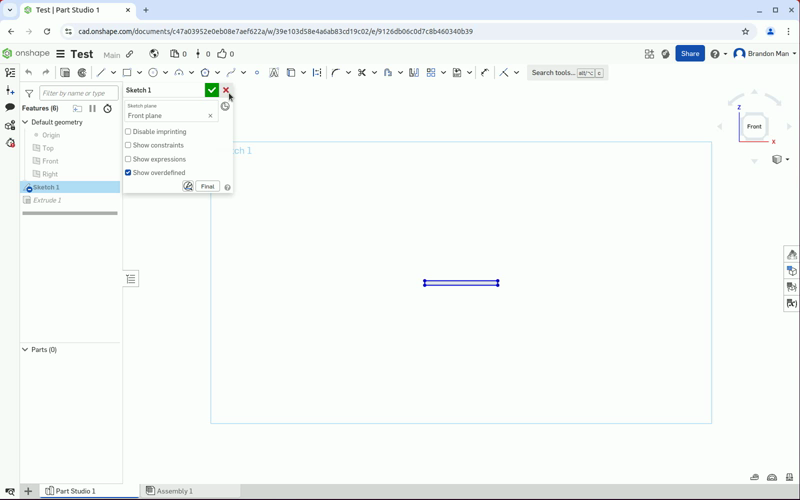
click(229, 92)
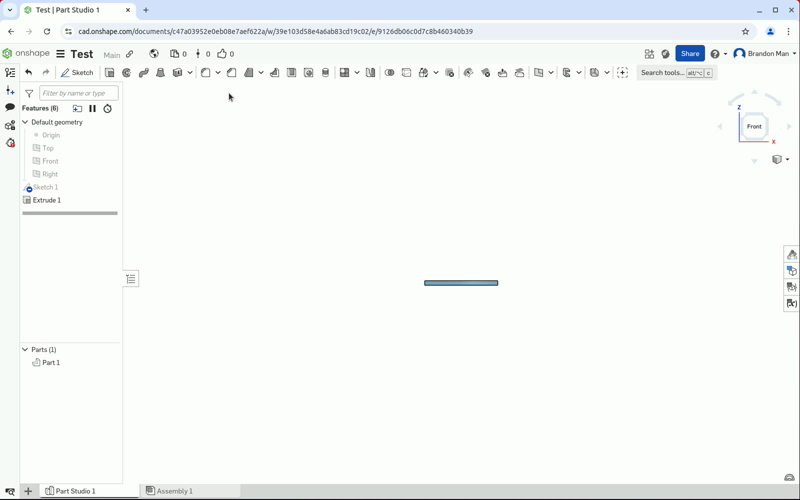
mouse_move(73, 352)
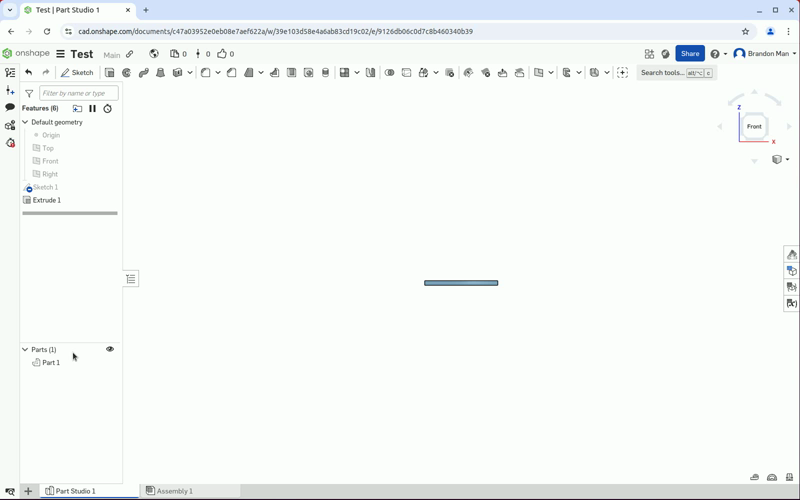
key(y)
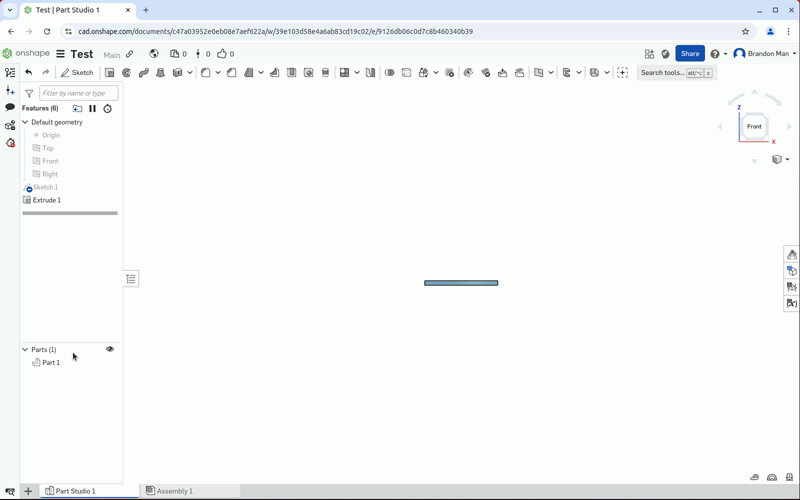
key(shift+p)
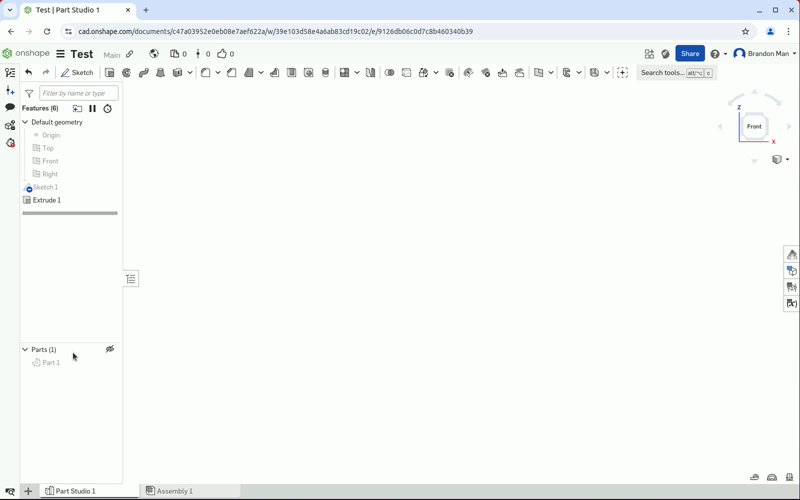
key(space)
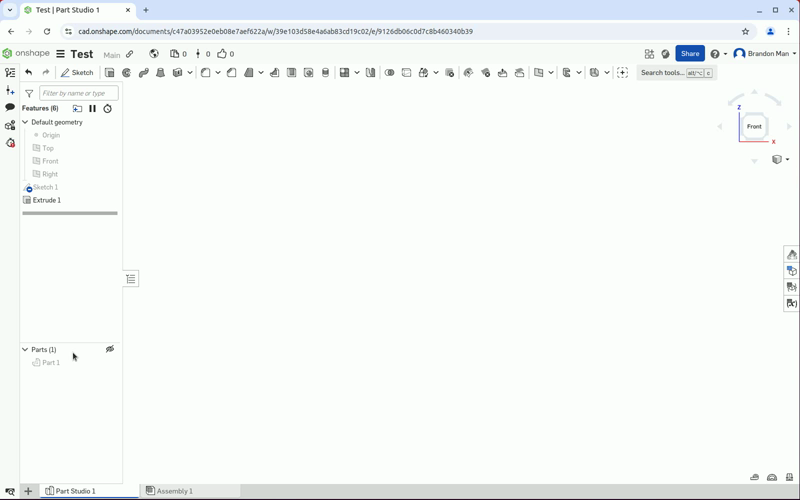
key_down(shift)
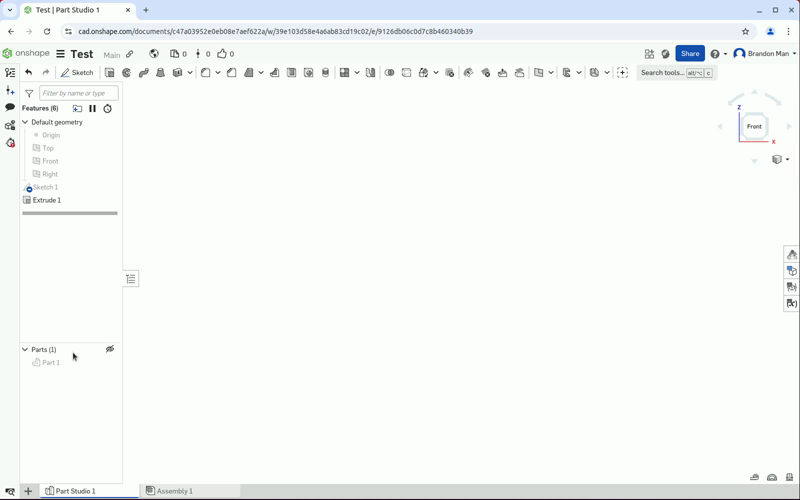
key(down)
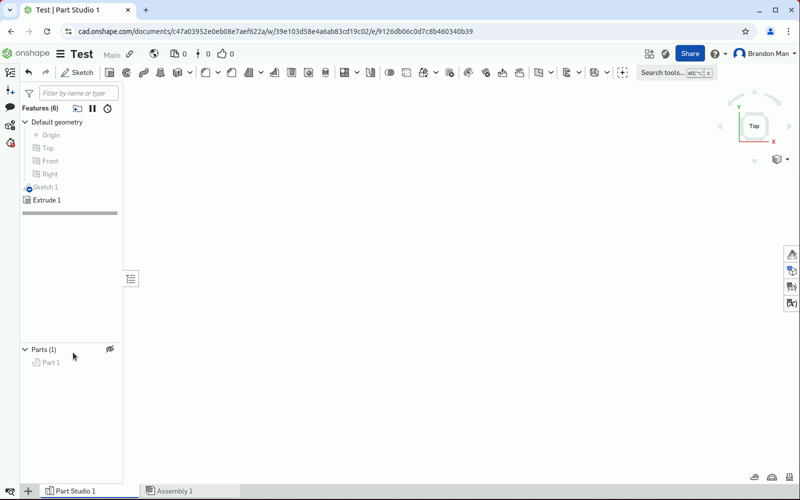
key_up(shift)
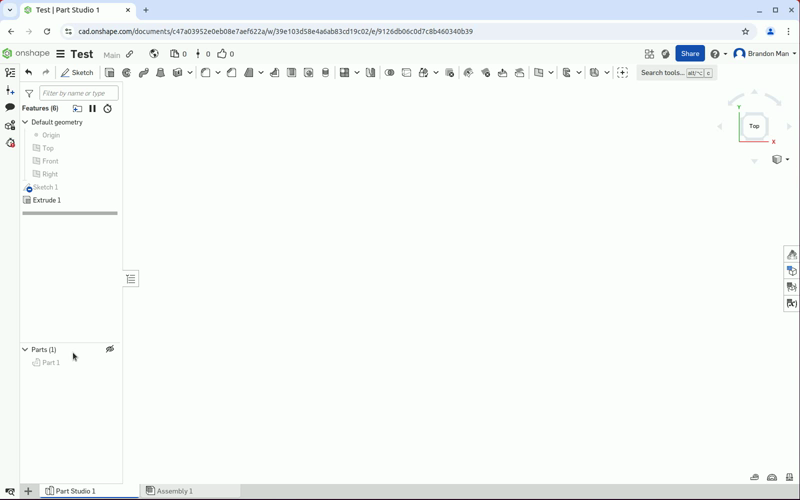
mouse_move(73, 352)
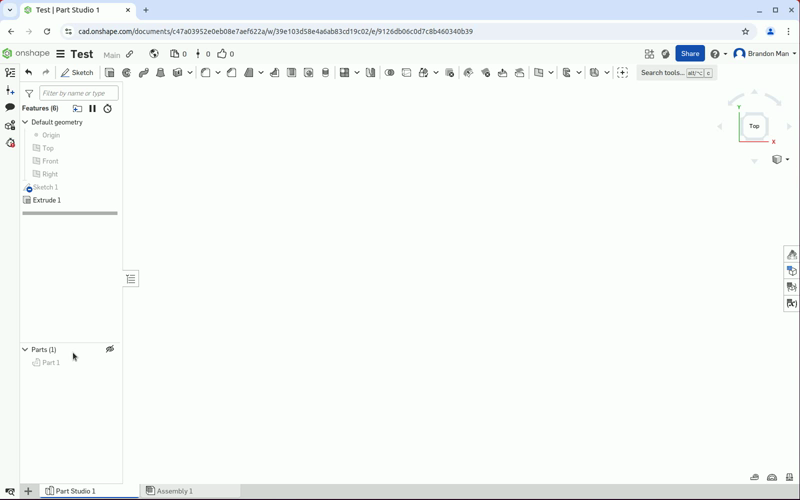
key(shift+y)
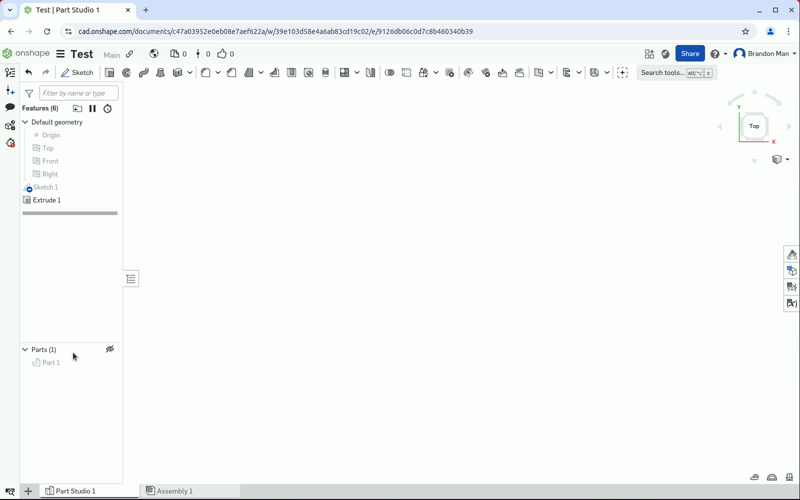
key(shift+s)
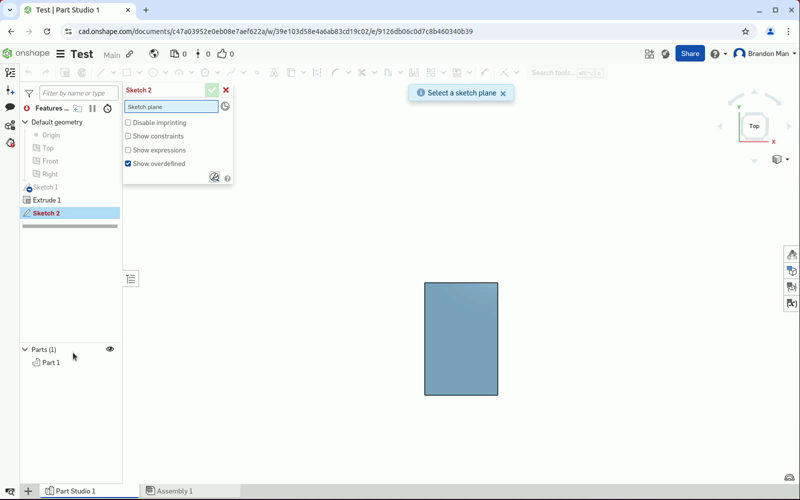
mouse_move(73, 150)
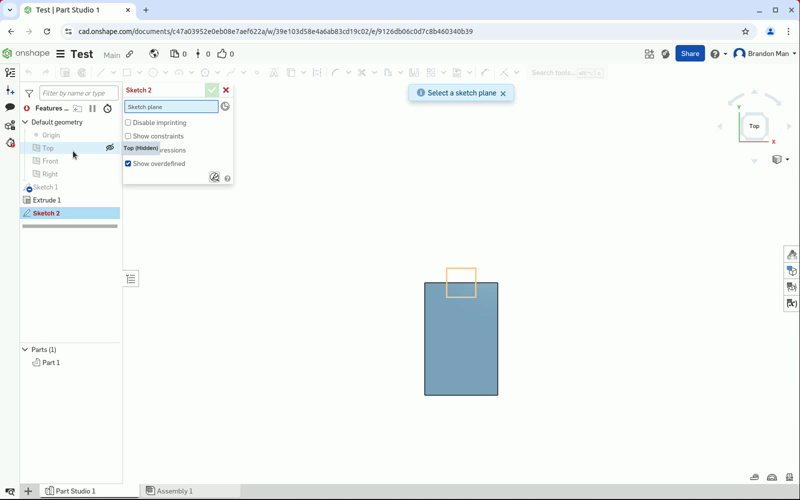
click(73, 150)
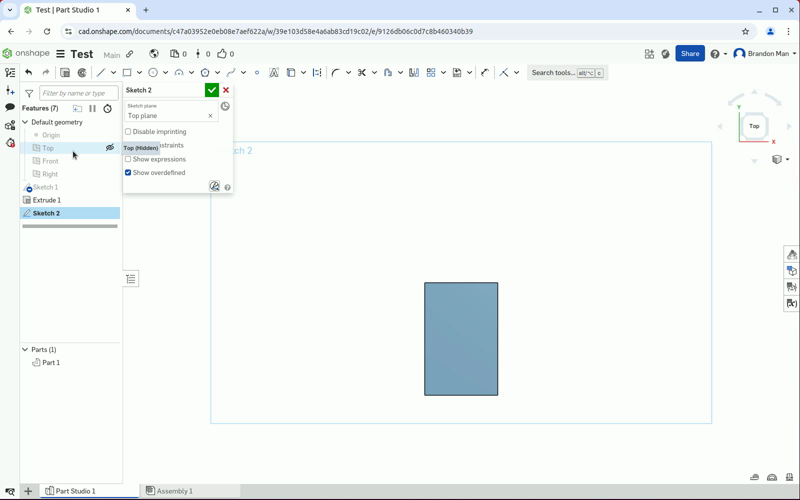
mouse_move(73, 352)
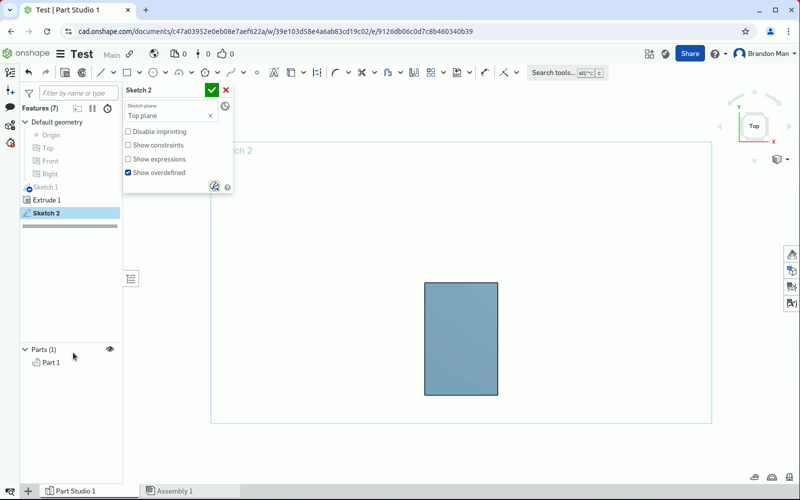
key(y)
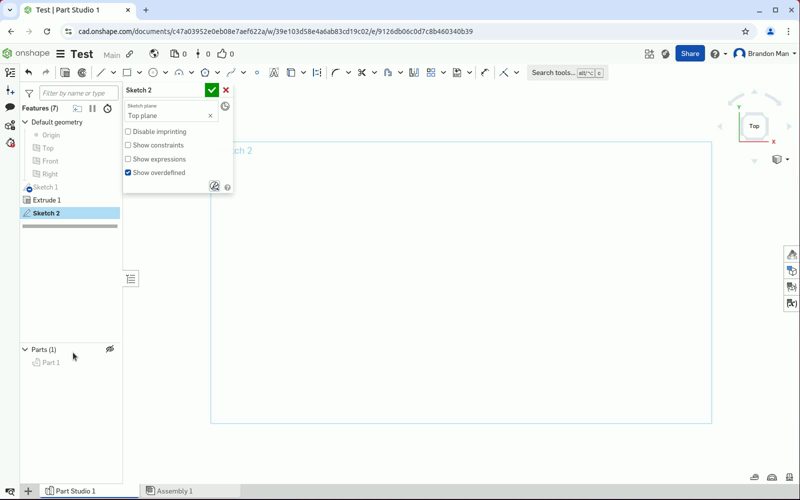
key(l)
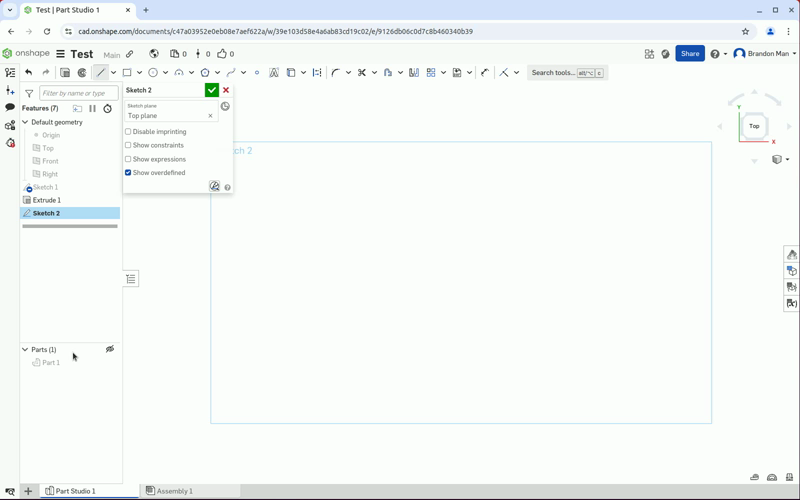
key_down(shift)
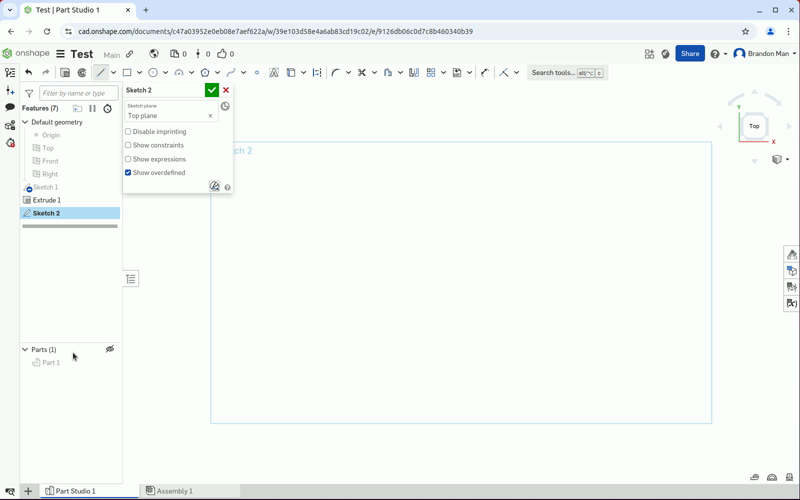
mouse_move(431, 312)
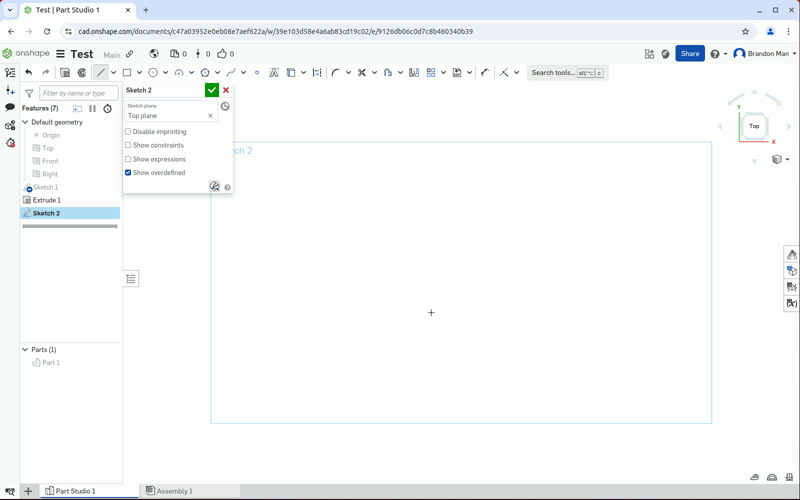
click(431, 312)
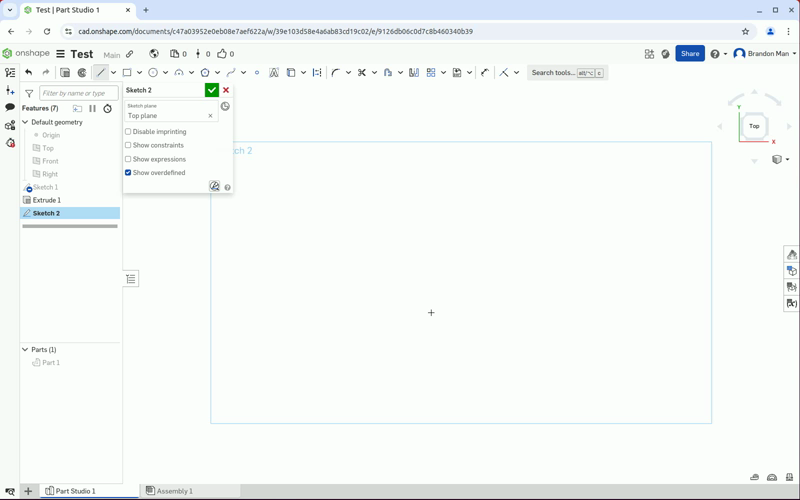
key_up(shift)
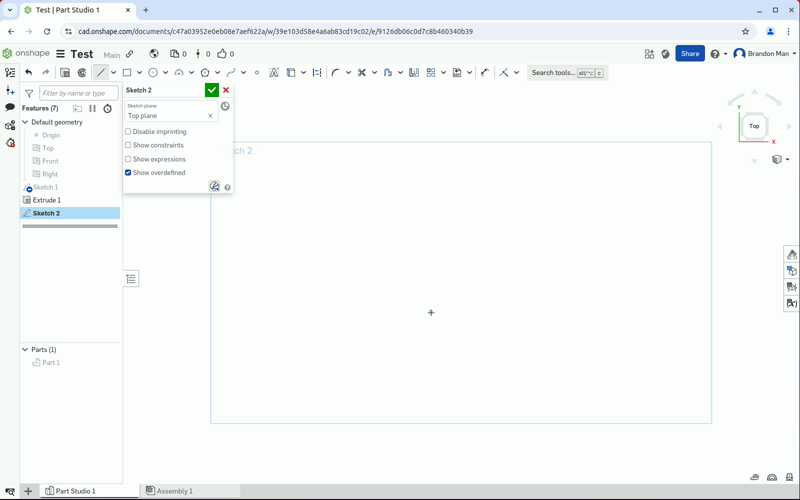
key_down(shift)
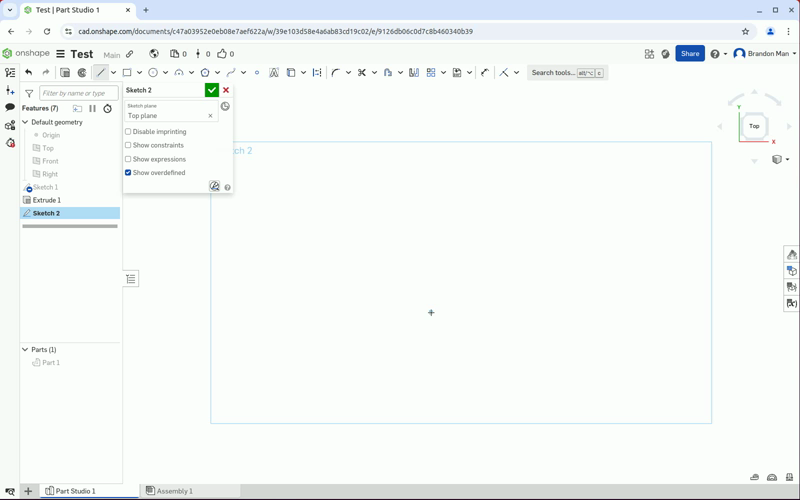
mouse_move(461, 312)
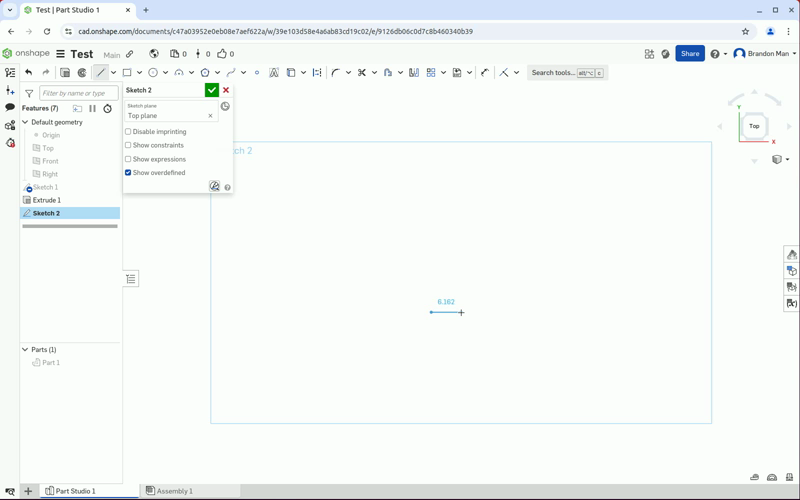
mouse_move(490, 312)
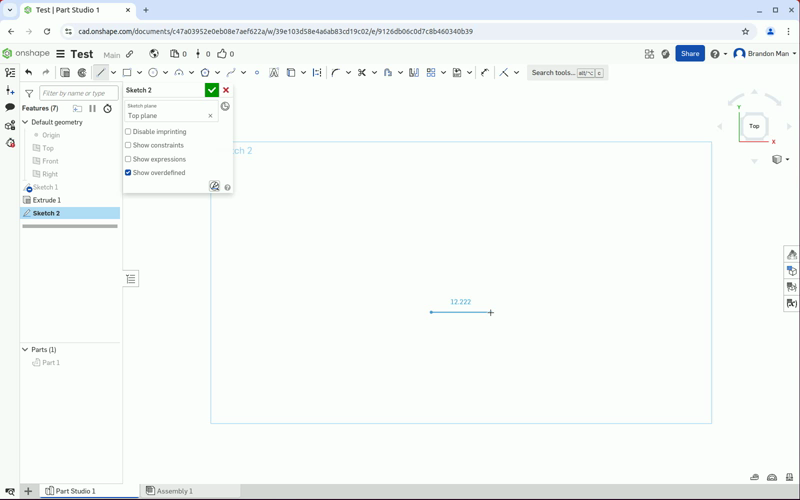
click(490, 312)
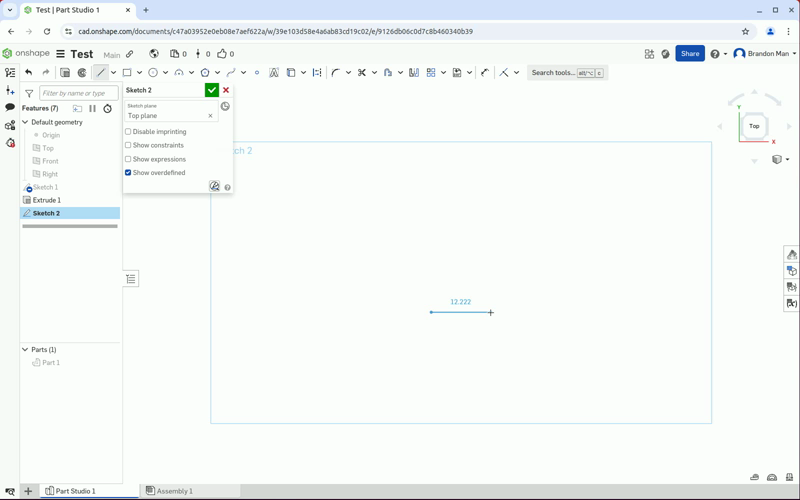
key_up(shift)
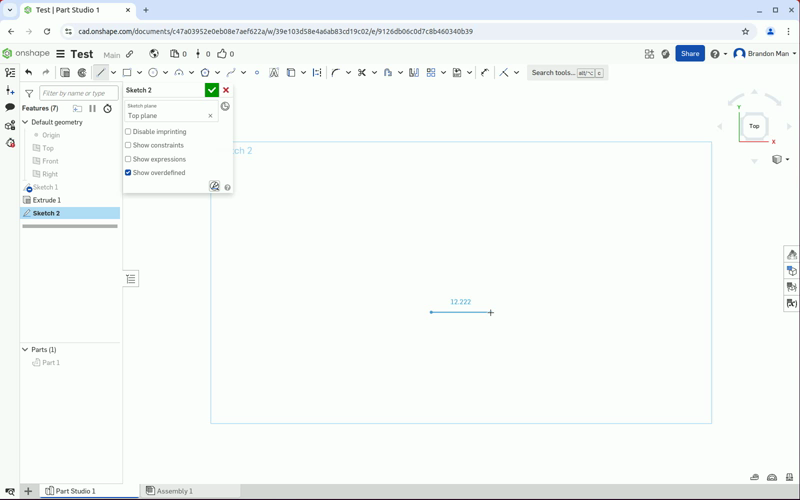
key_down(shift)
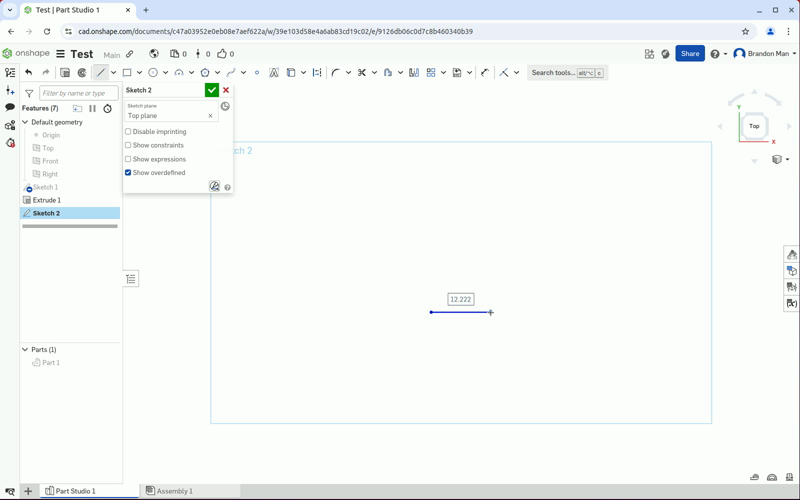
mouse_move(520, 312)
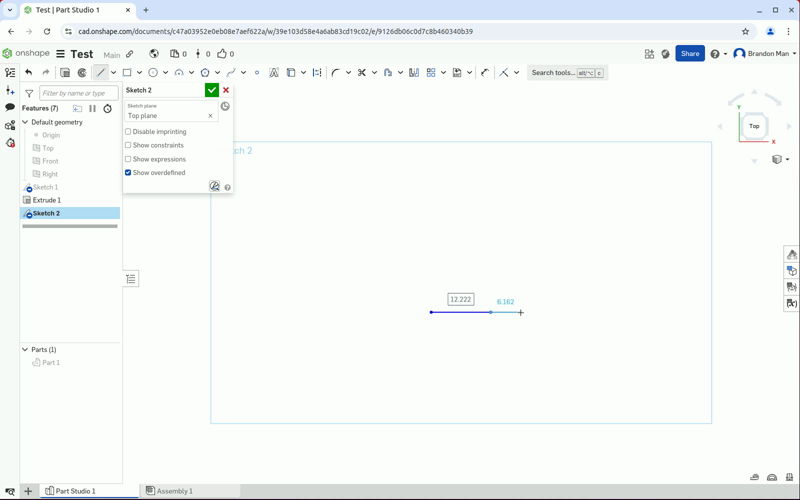
mouse_move(490, 252)
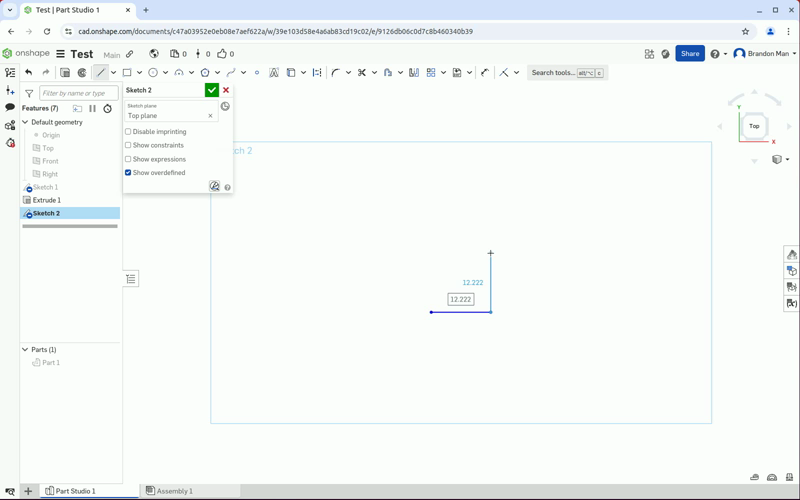
click(490, 252)
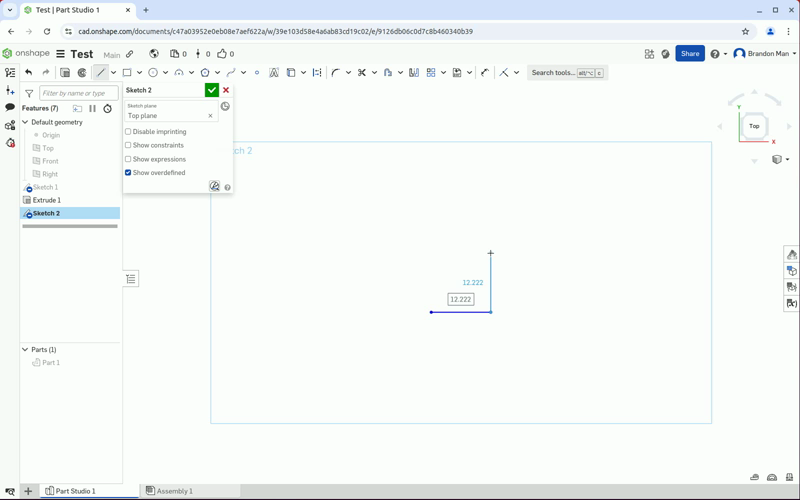
key_up(shift)
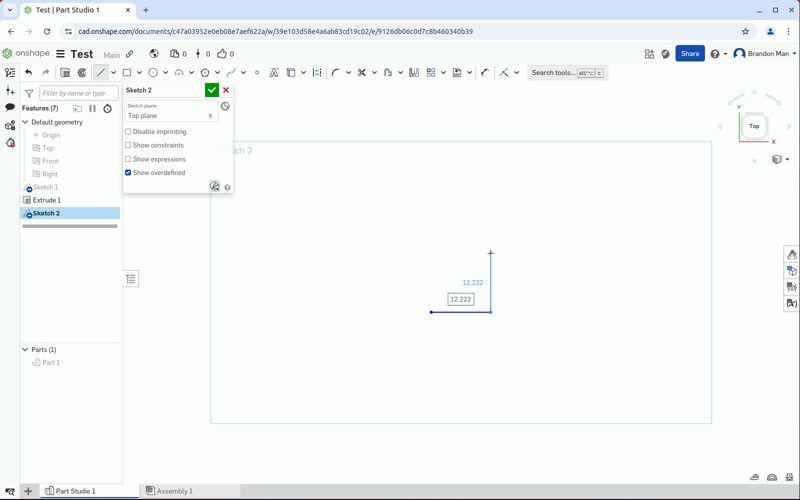
key_down(shift)
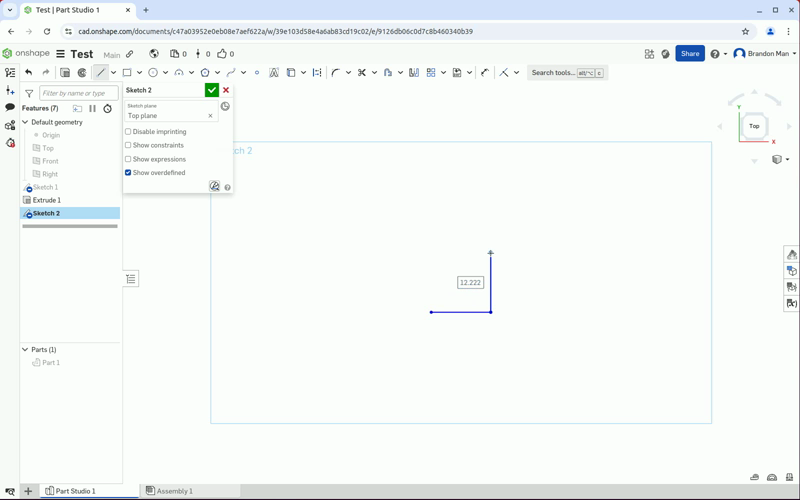
mouse_move(520, 252)
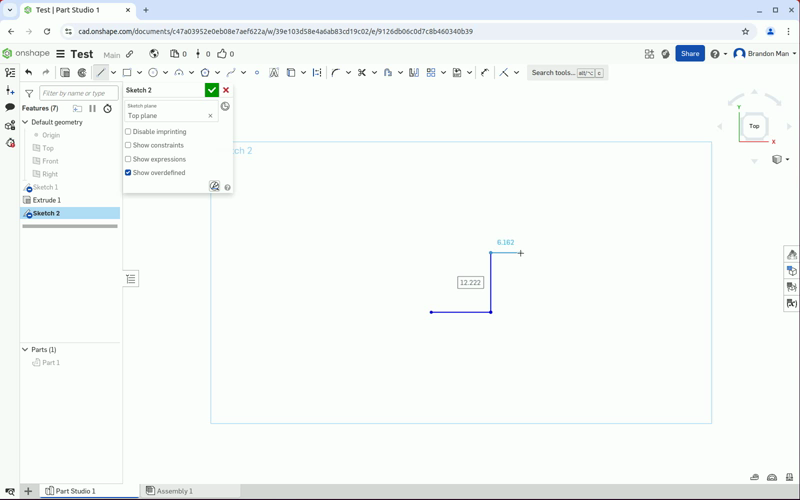
mouse_move(431, 252)
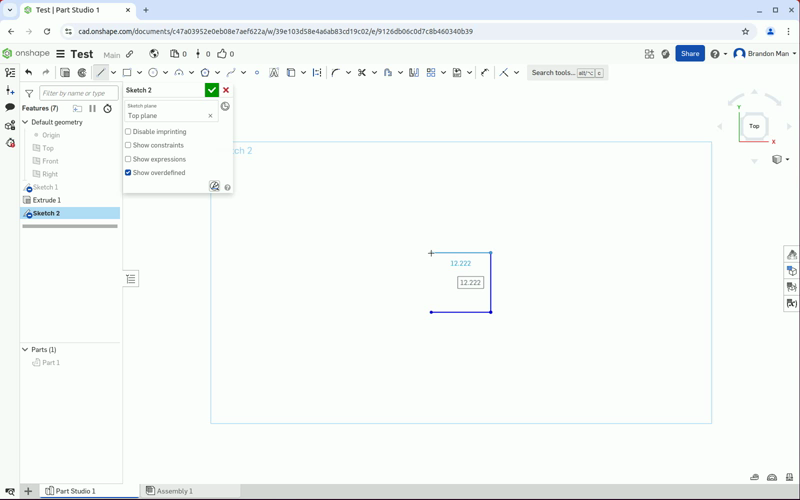
click(431, 252)
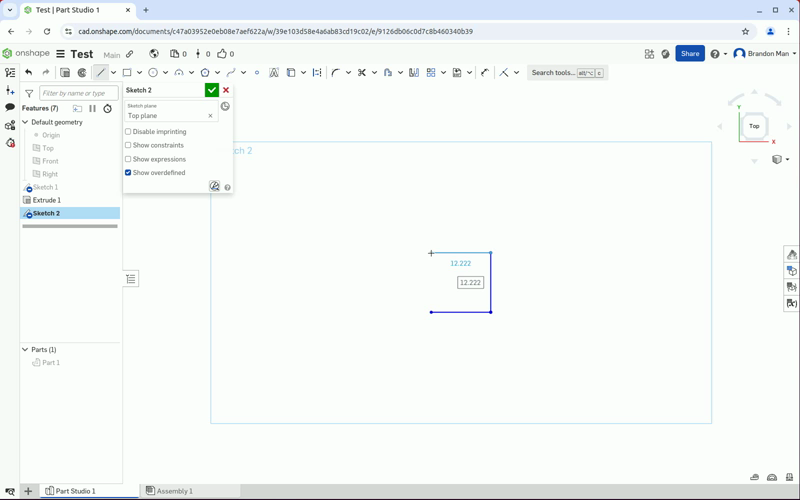
key_up(shift)
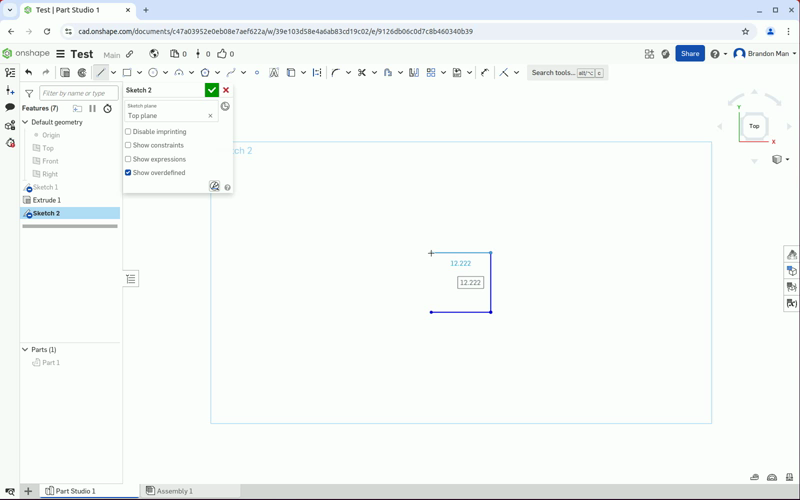
mouse_move(461, 252)
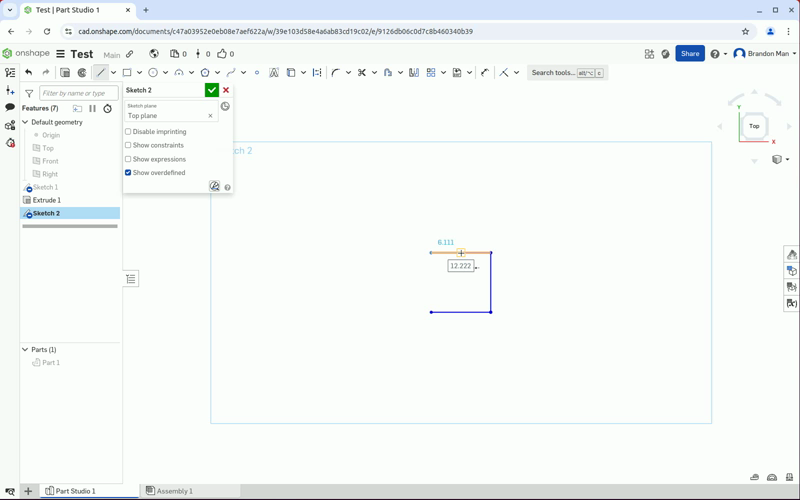
key_down(shift)
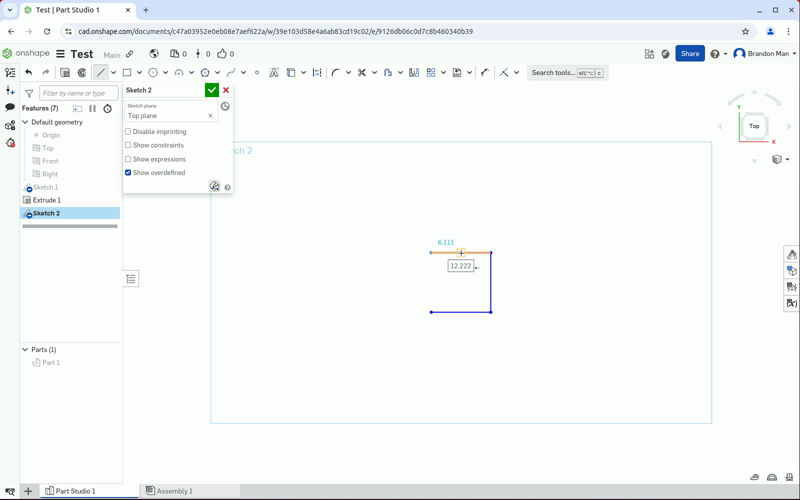
mouse_move(431, 312)
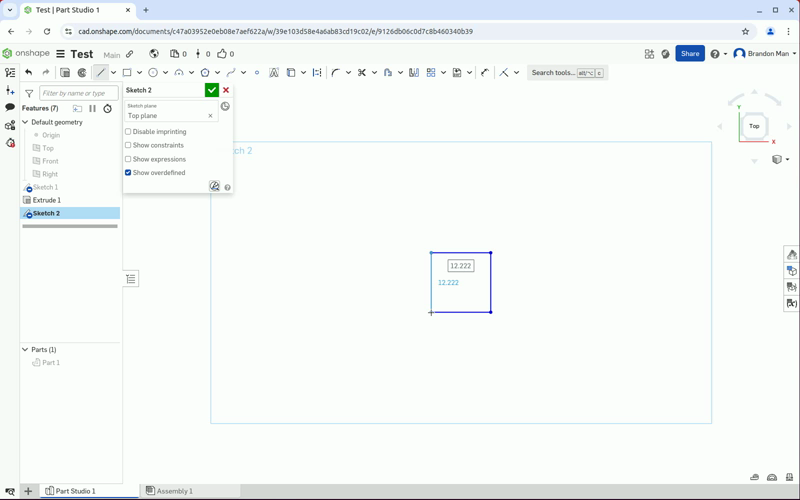
key_up(shift)
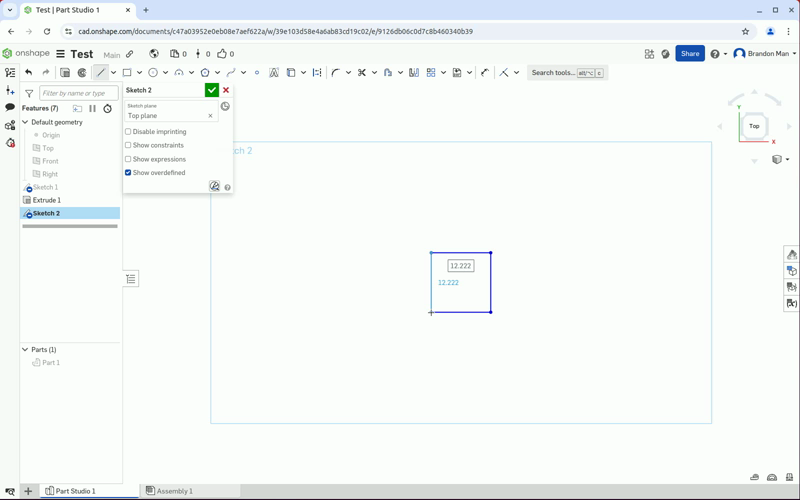
click(431, 312)
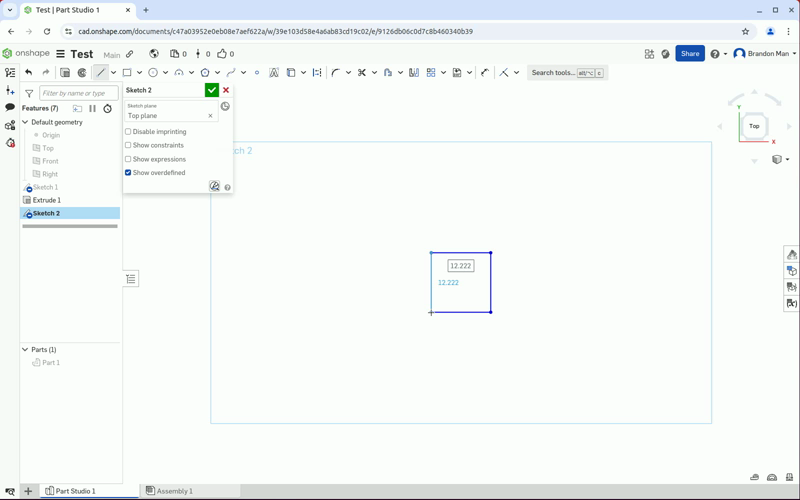
key(esc)
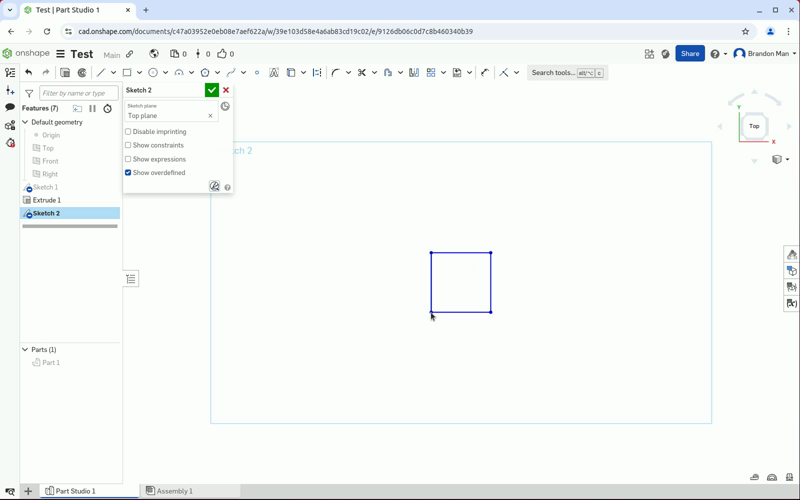
mouse_move(470, 270)
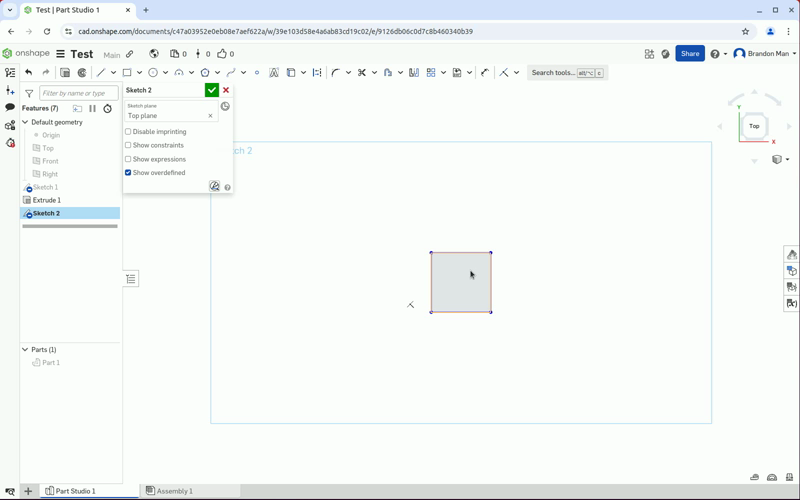
click(470, 270)
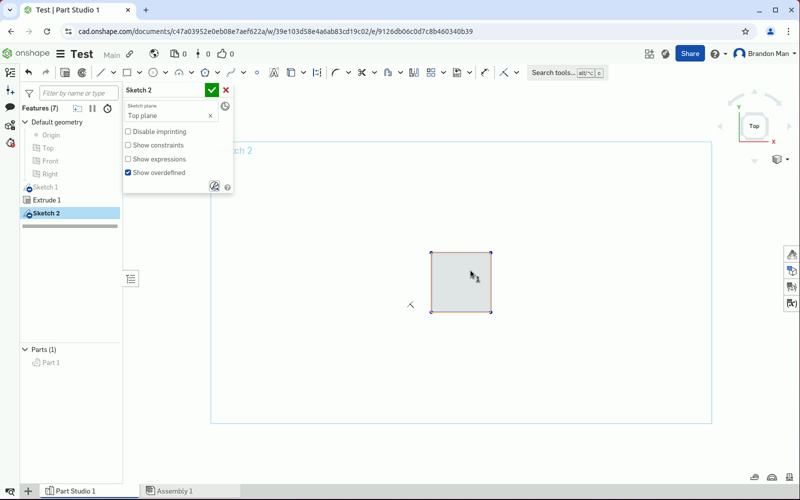
mouse_move(73, 352)
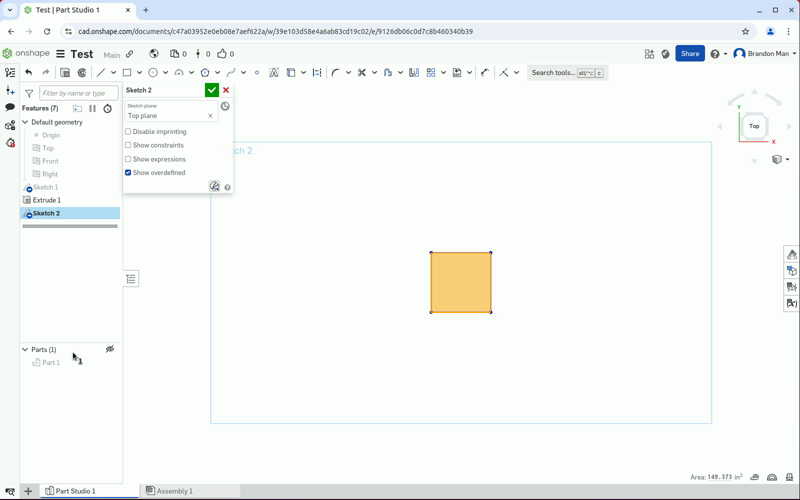
key(shift+y)
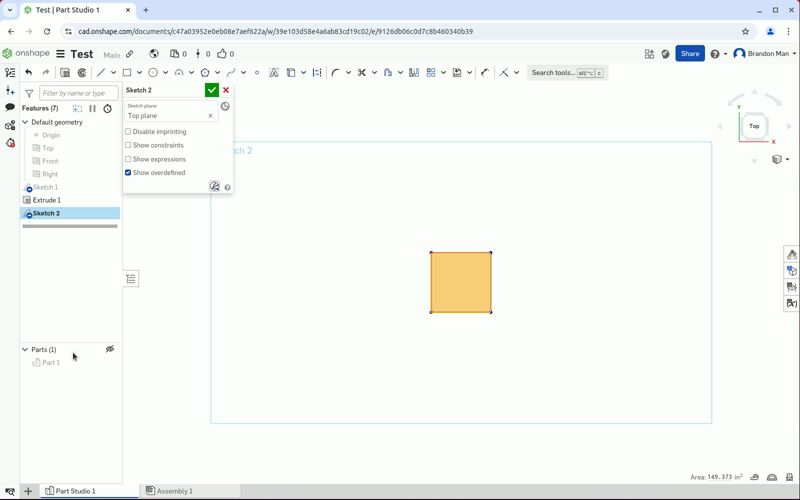
key(shift+e)
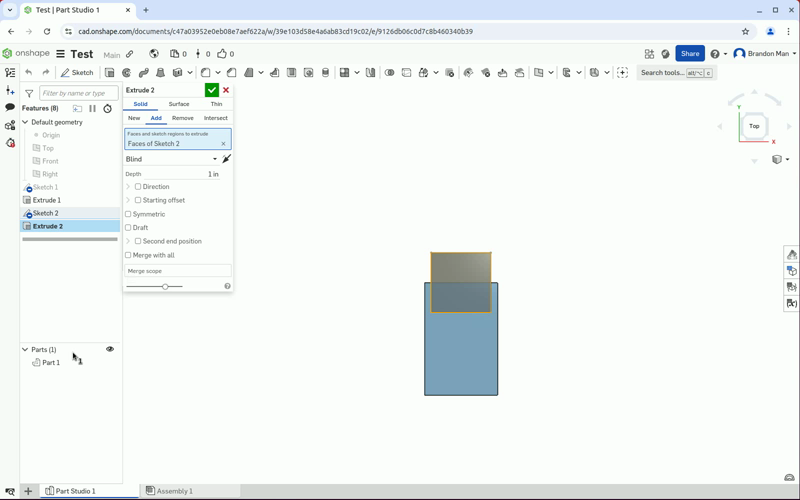
mouse_move(143, 106)
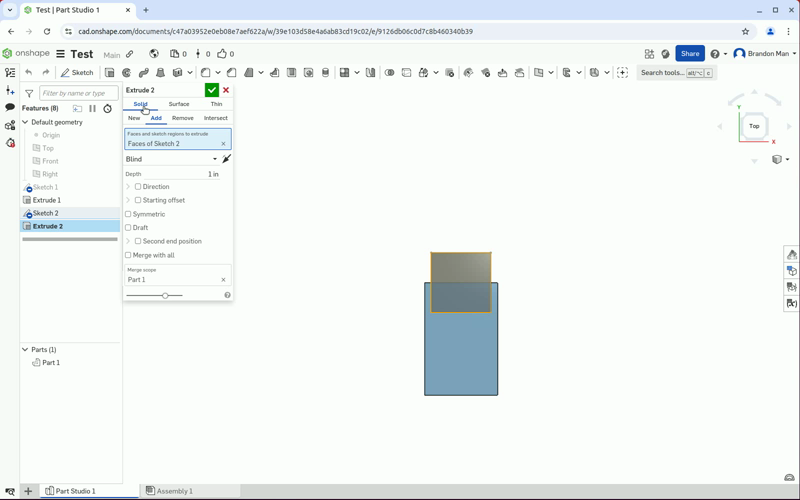
click(143, 106)
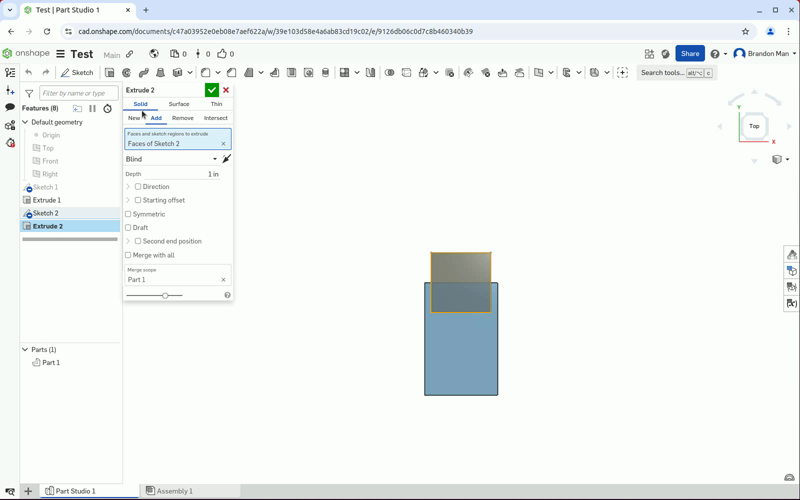
mouse_move(137, 120)
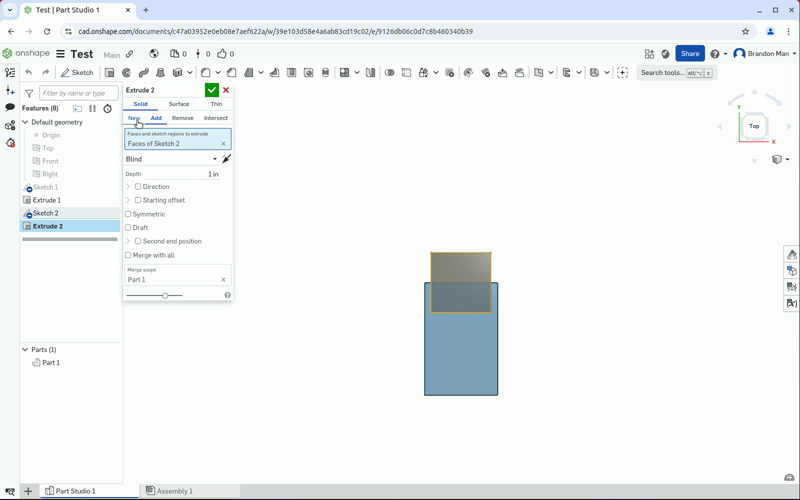
click(137, 120)
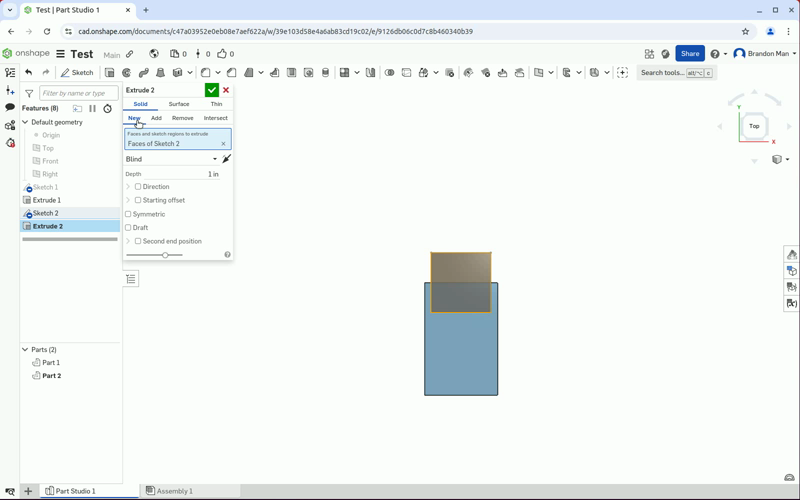
key(tab, 4)
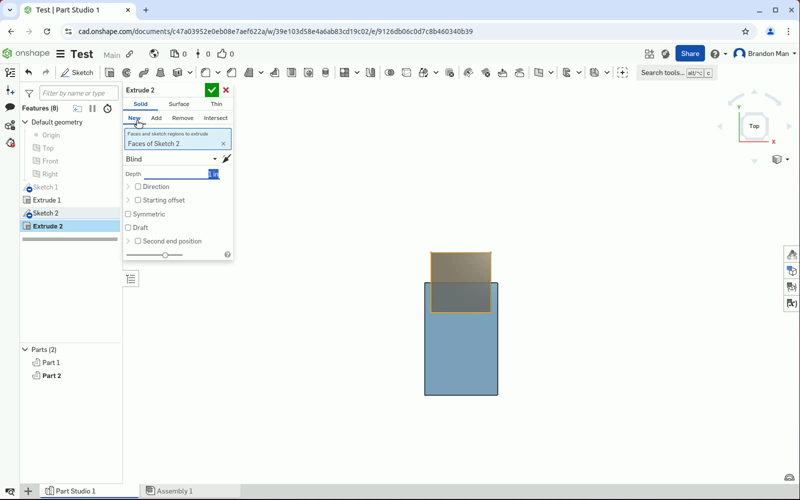
text(0.481)
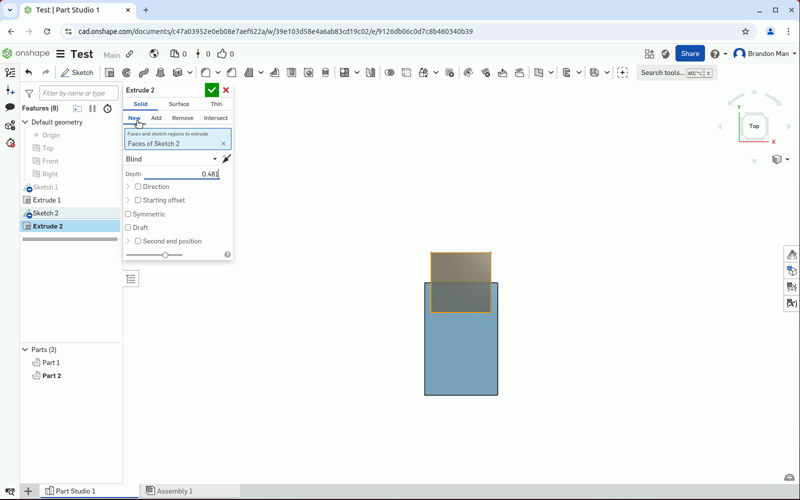
key(enter)
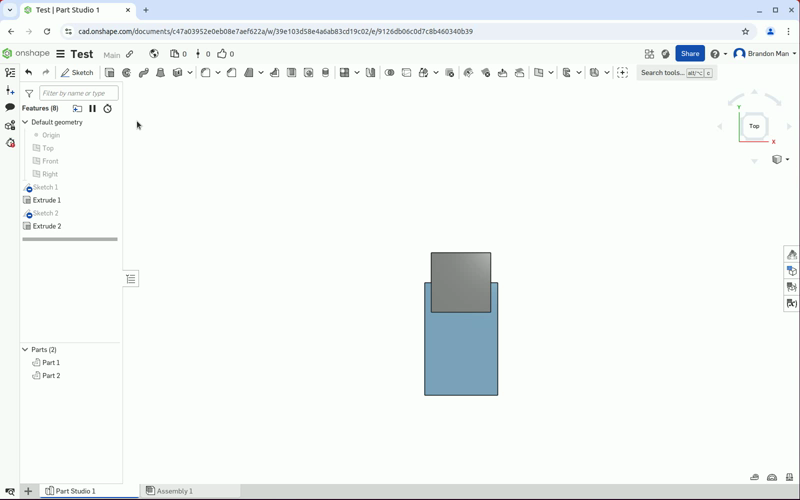
key(shift+h)
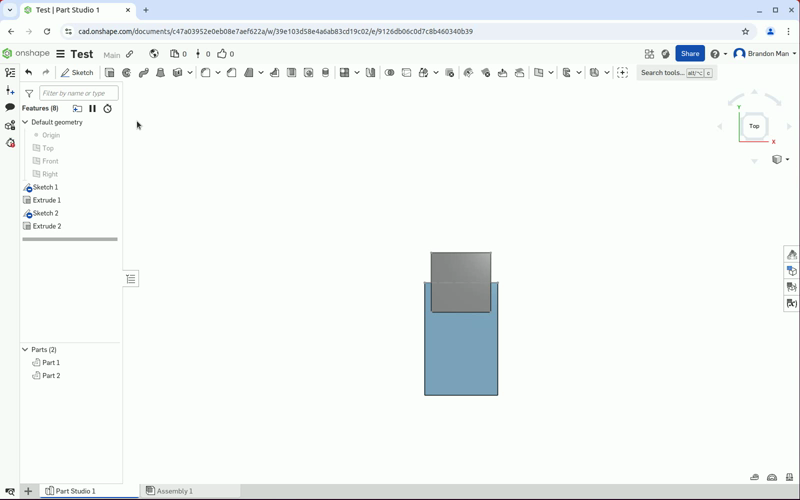
key(shift+h)
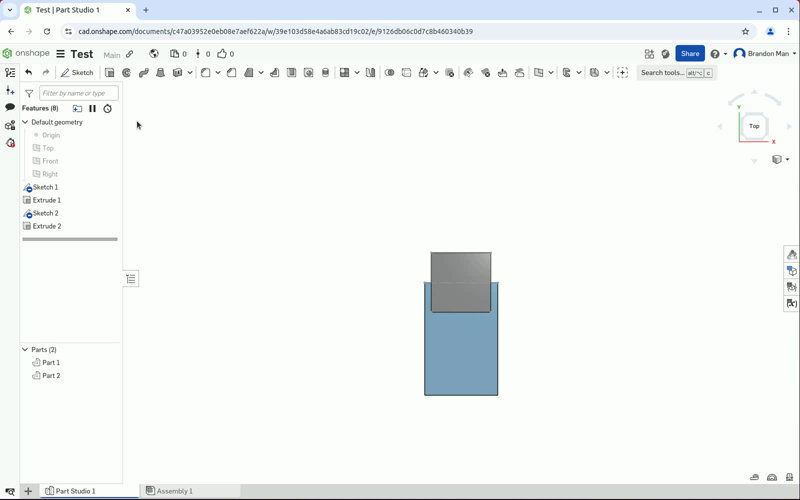
key(shift+7)
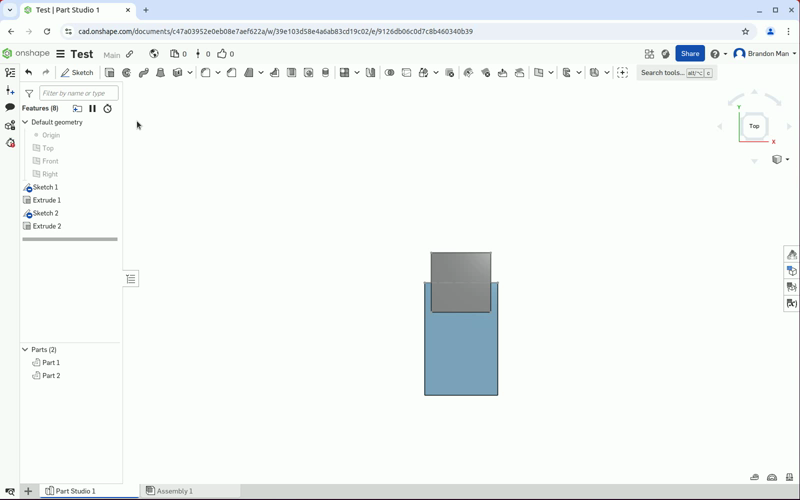
key(up, 3)
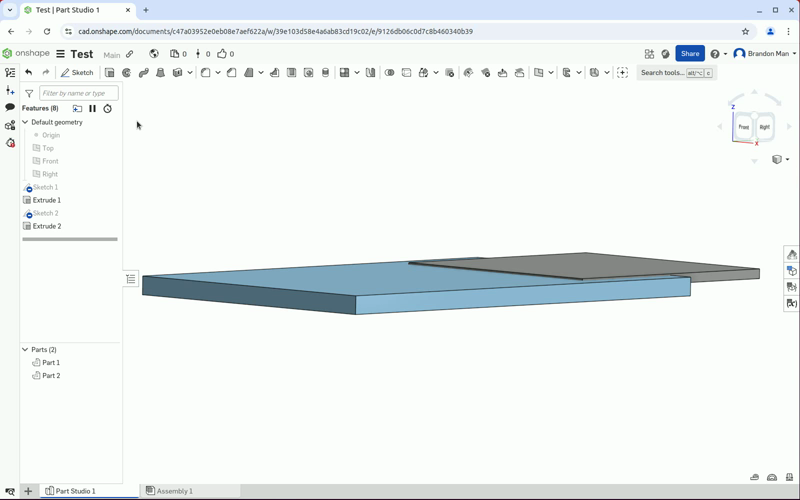
key(left, 3)
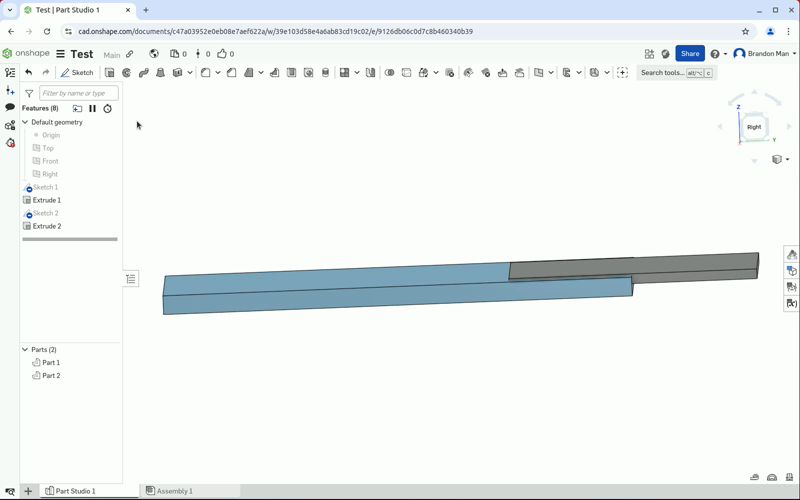
key(right, 3)
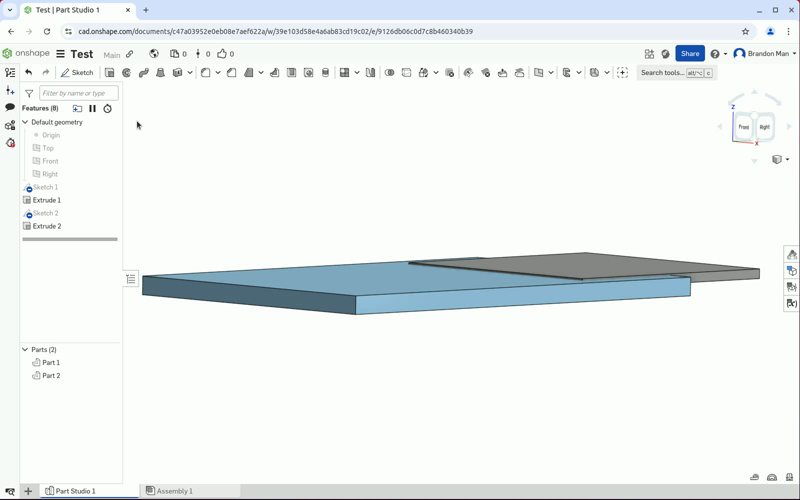
key(down, 3)
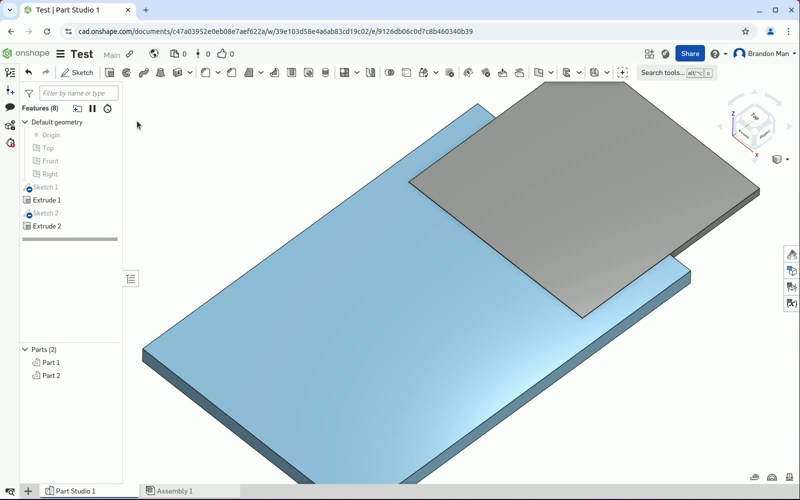
mouse_move(73, 189)
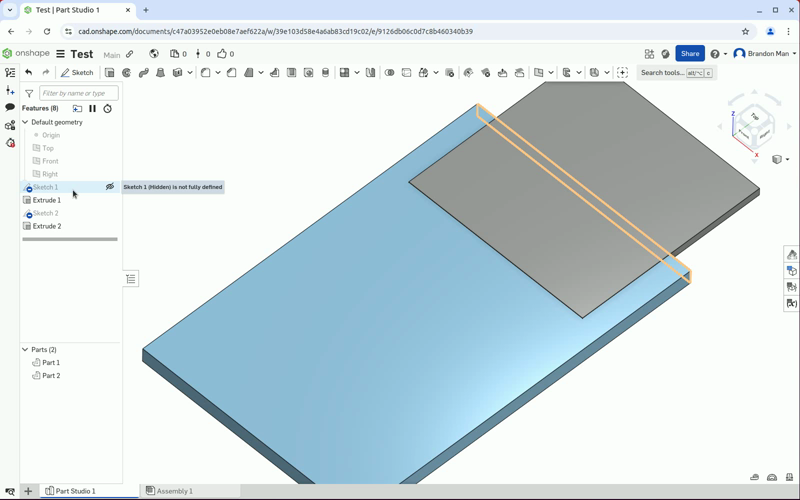
click(73, 189)